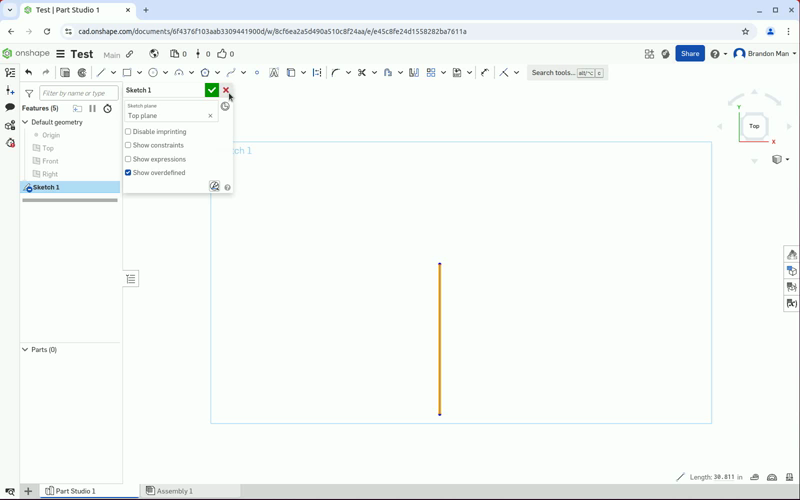
key(shift+h)
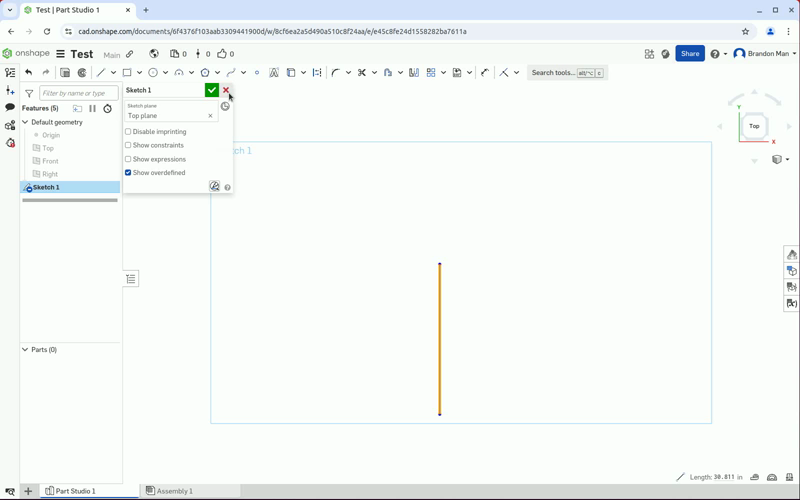
key(shift+s)
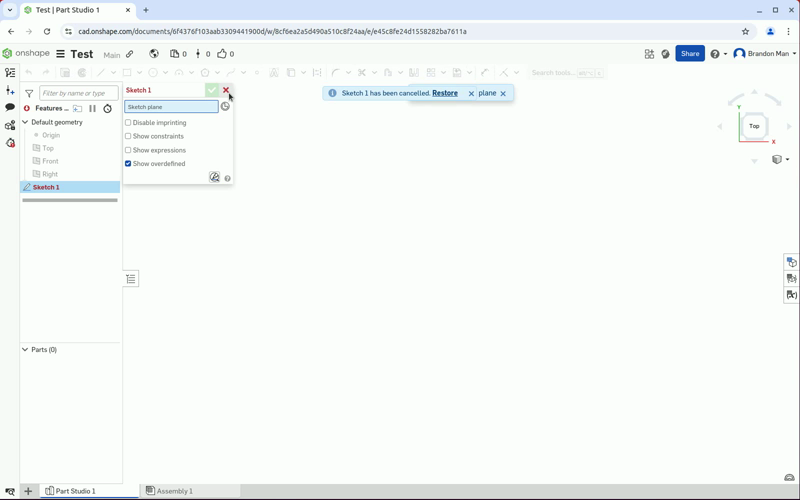
mouse_move(73, 150)
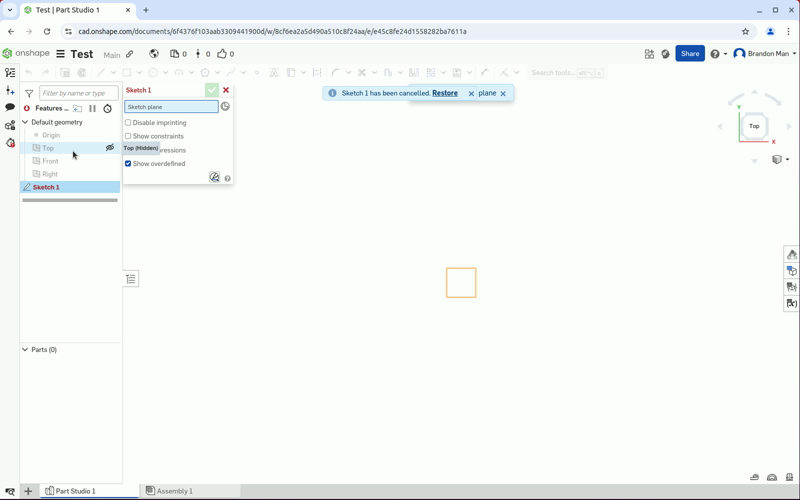
click(73, 150)
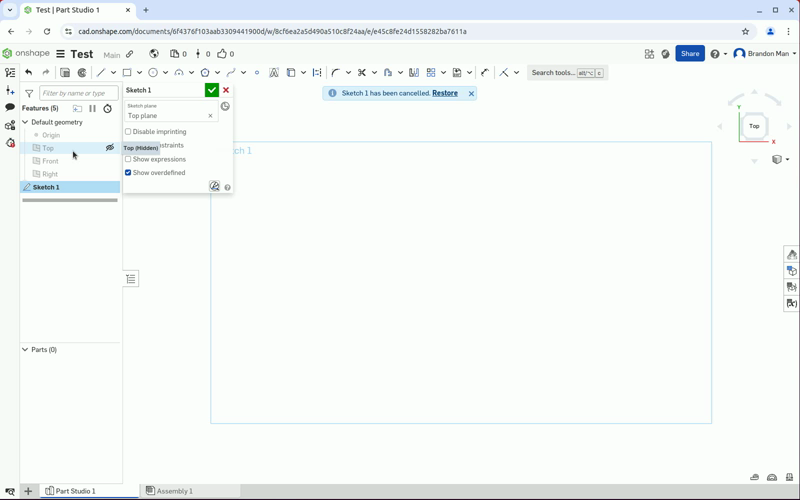
mouse_move(73, 352)
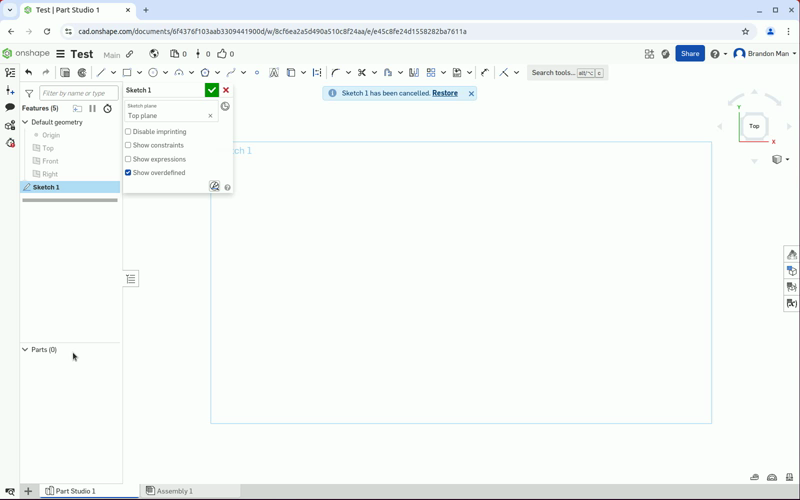
key(y)
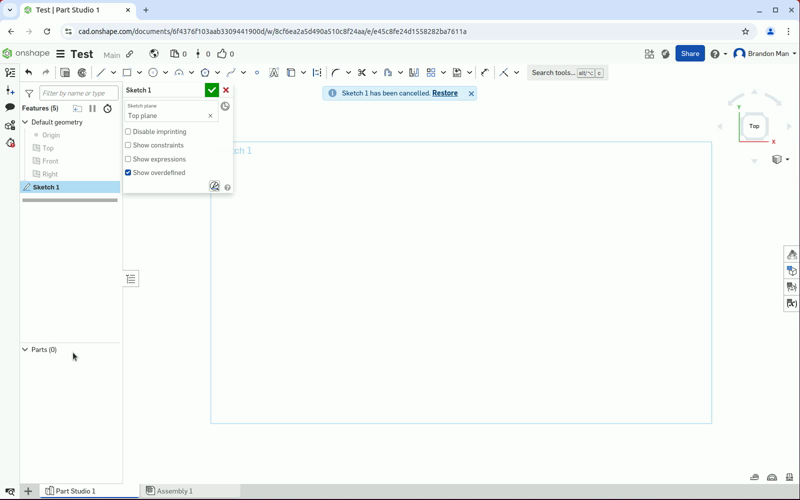
key(l)
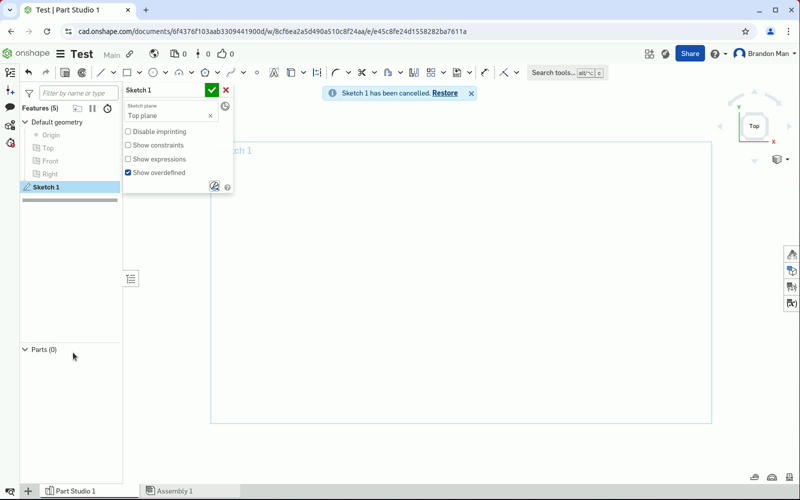
key_down(shift)
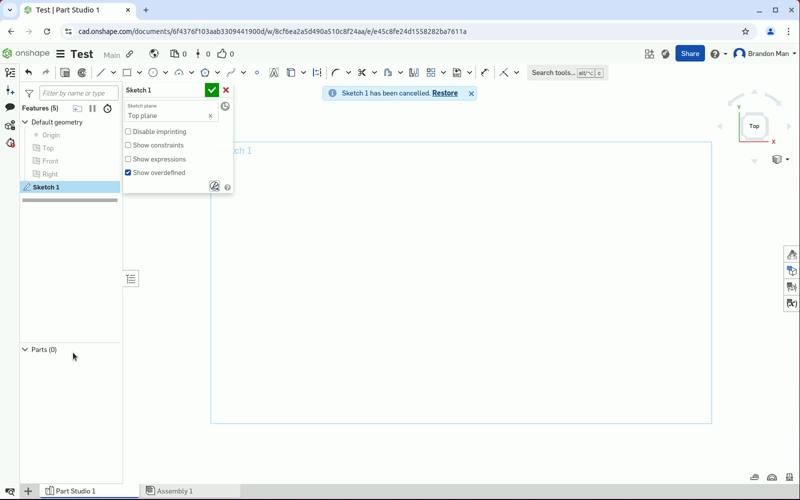
mouse_move(348, 290)
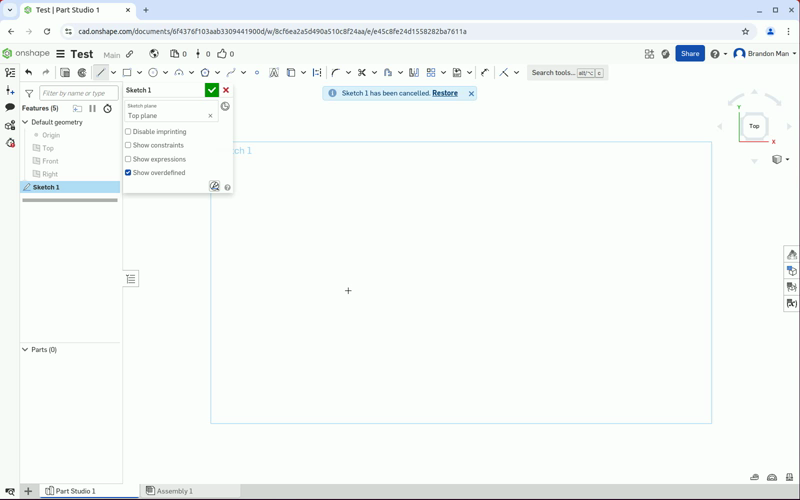
click(348, 290)
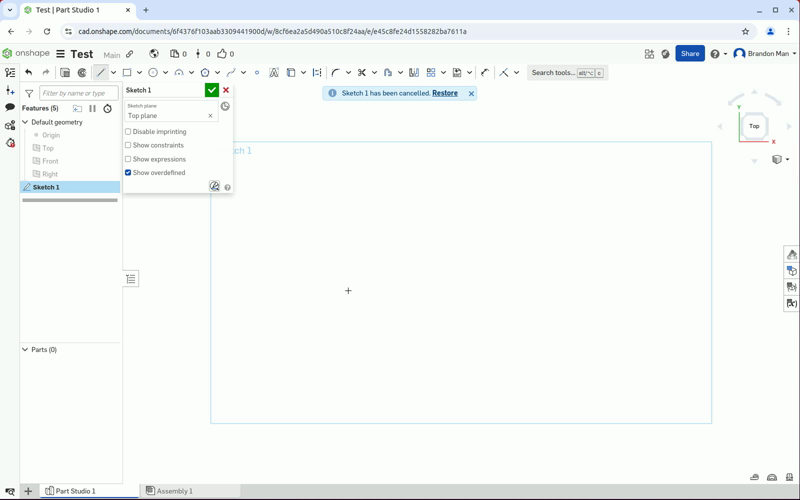
key_up(shift)
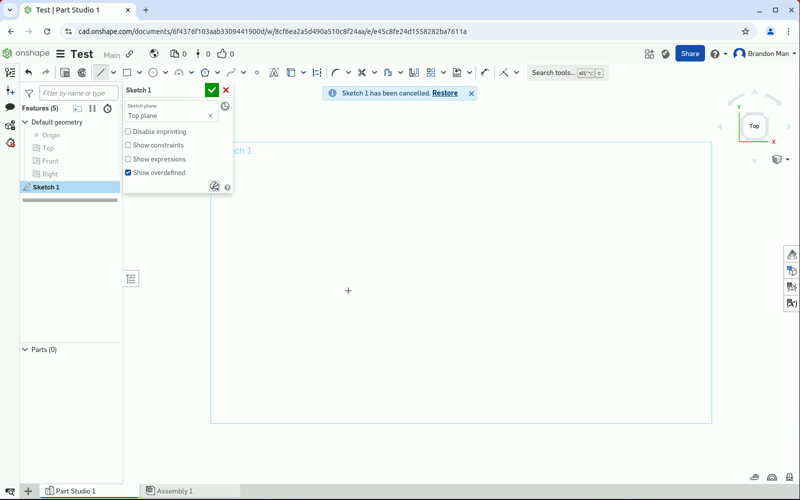
key_down(shift)
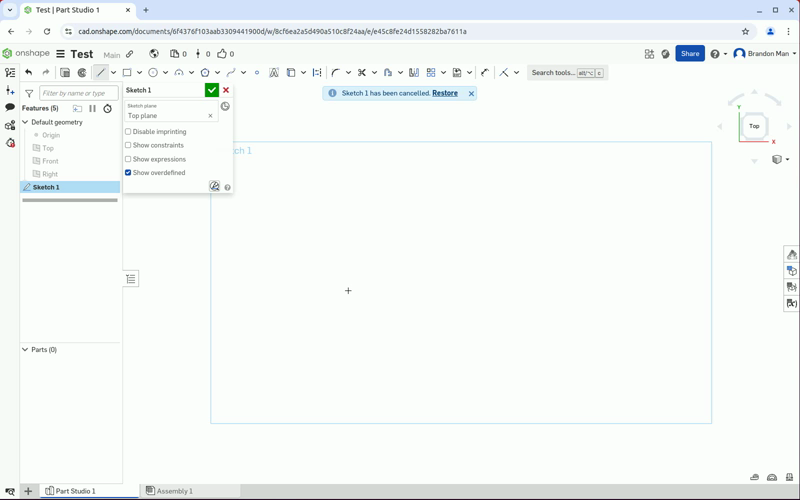
mouse_move(481, 290)
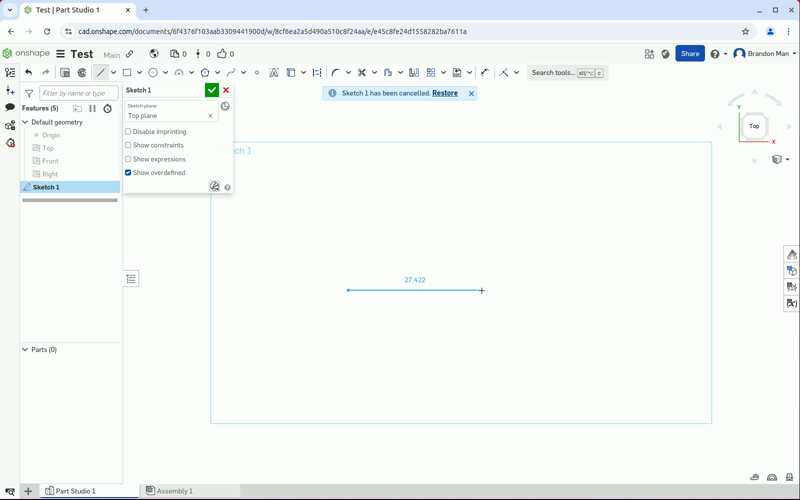
click(481, 290)
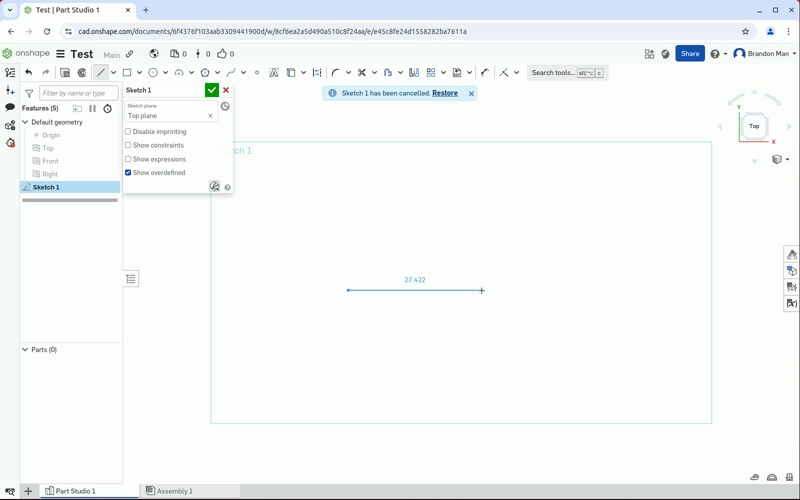
key_up(shift)
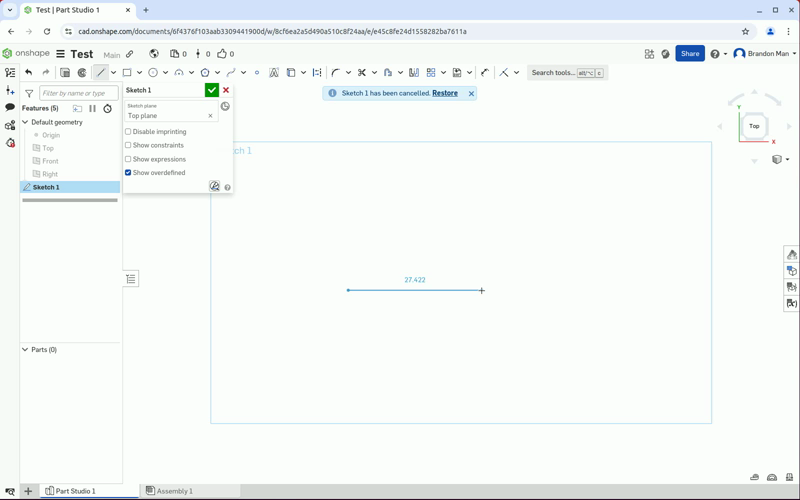
key_down(shift)
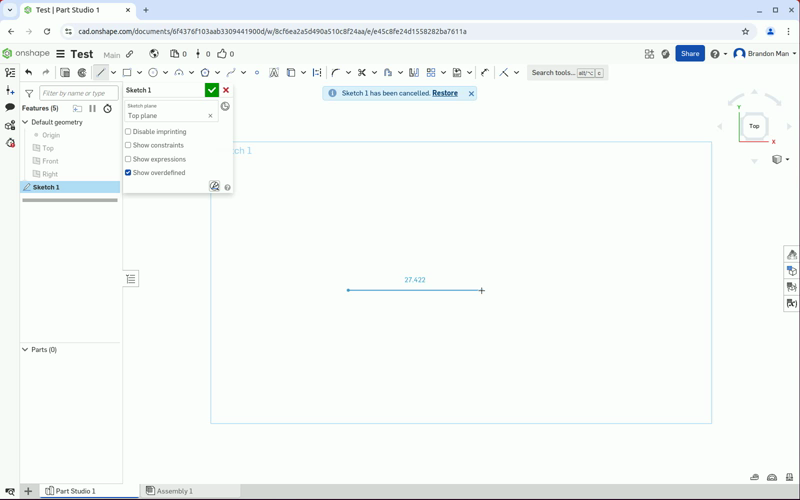
mouse_move(511, 290)
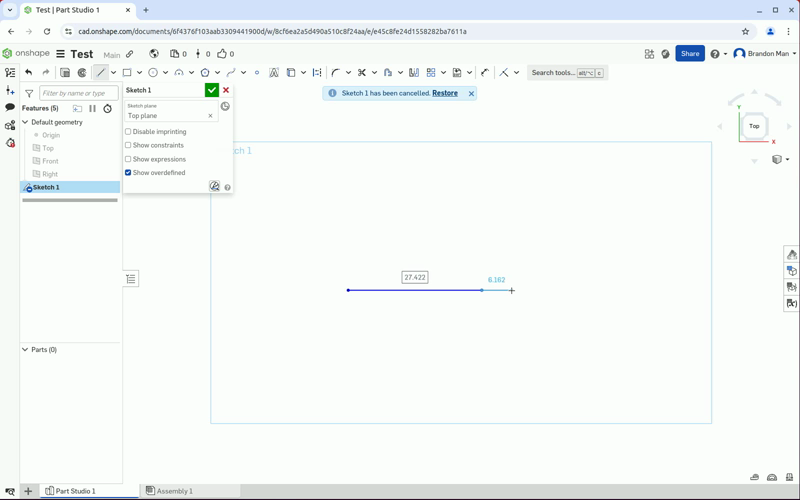
mouse_move(481, 256)
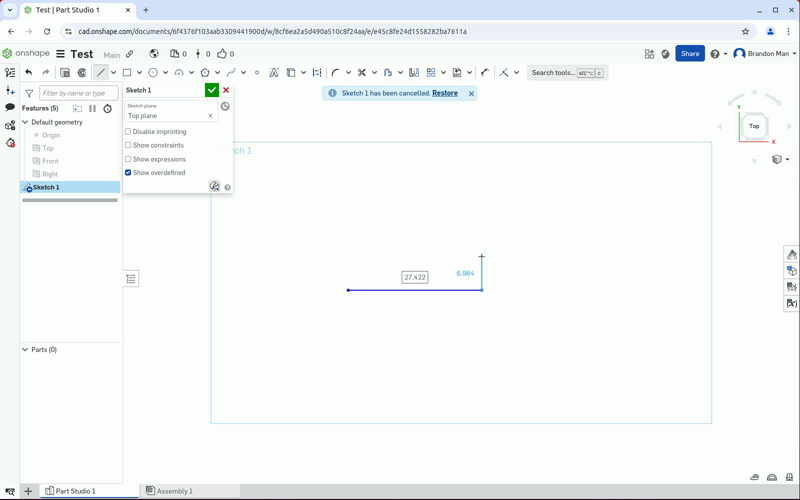
click(481, 256)
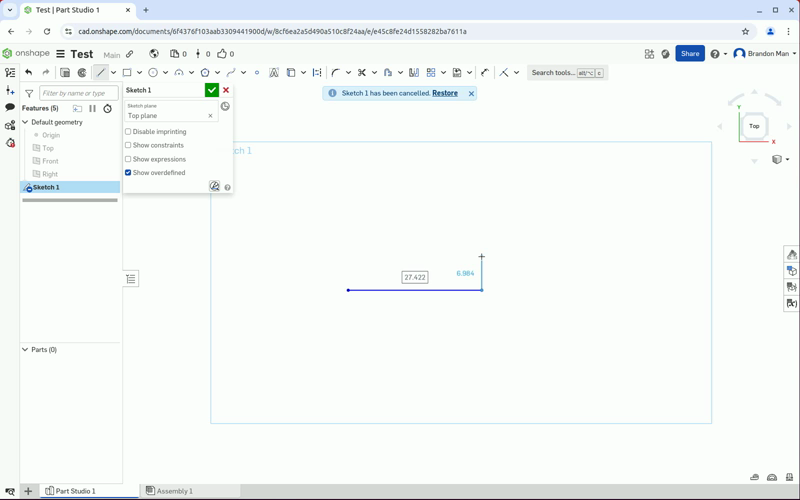
key_up(shift)
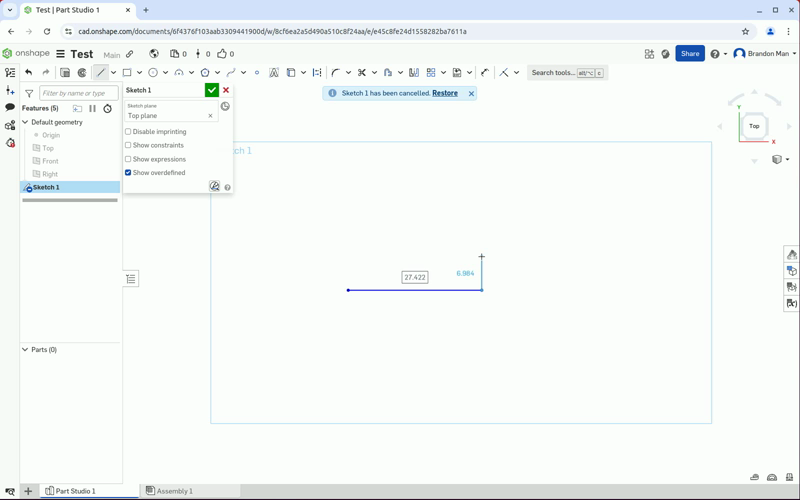
key_down(shift)
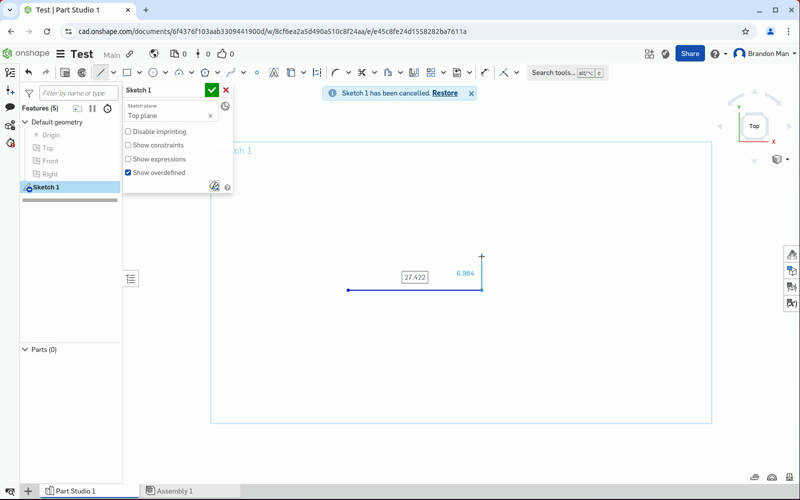
mouse_move(511, 256)
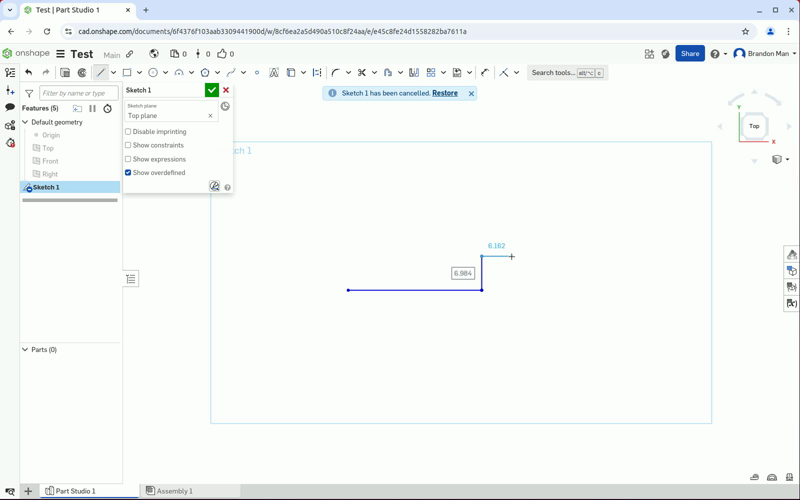
mouse_move(481, 222)
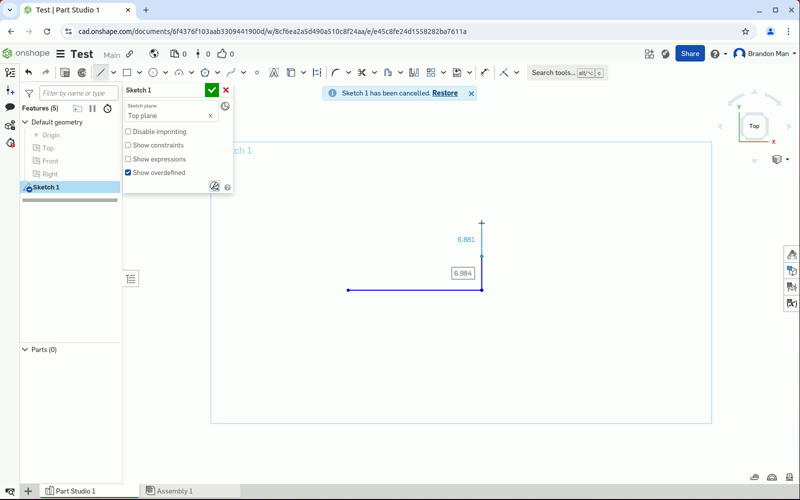
click(481, 222)
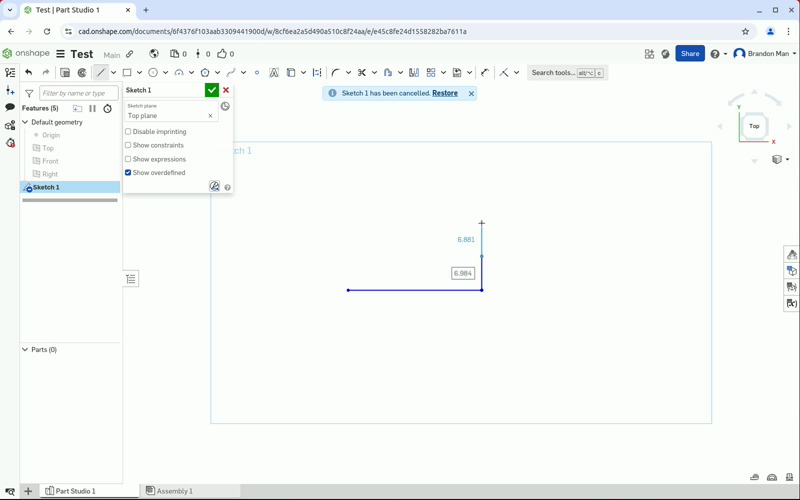
key_up(shift)
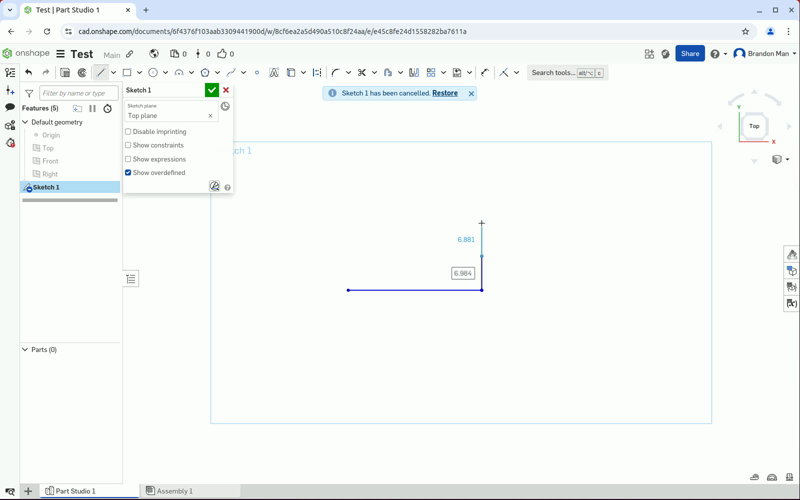
key_down(shift)
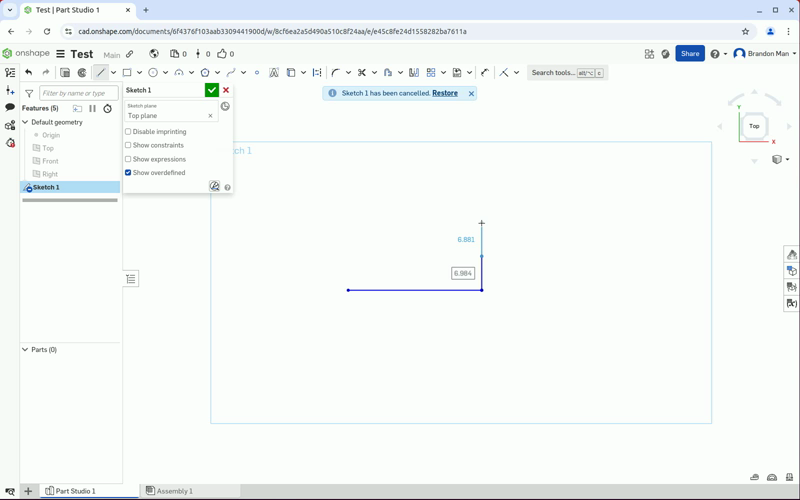
mouse_move(511, 222)
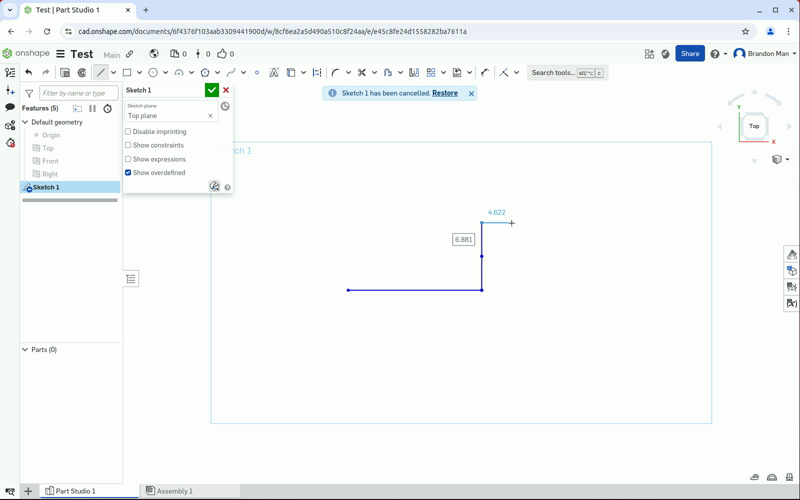
mouse_move(481, 190)
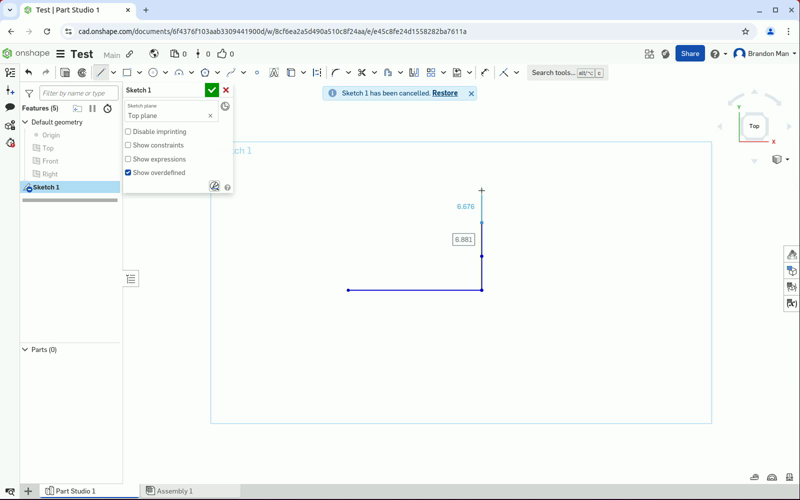
click(481, 190)
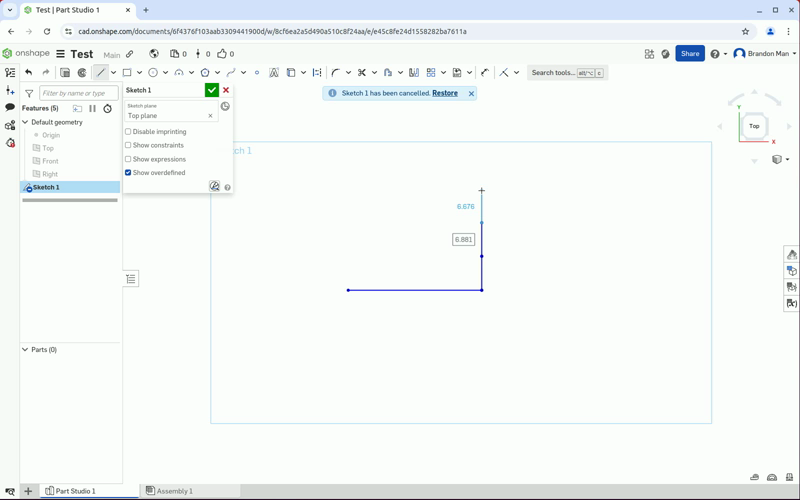
key_up(shift)
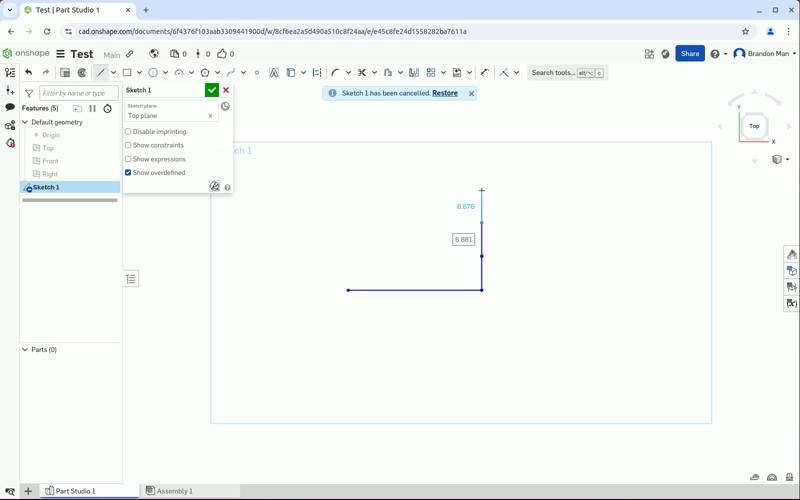
key_down(shift)
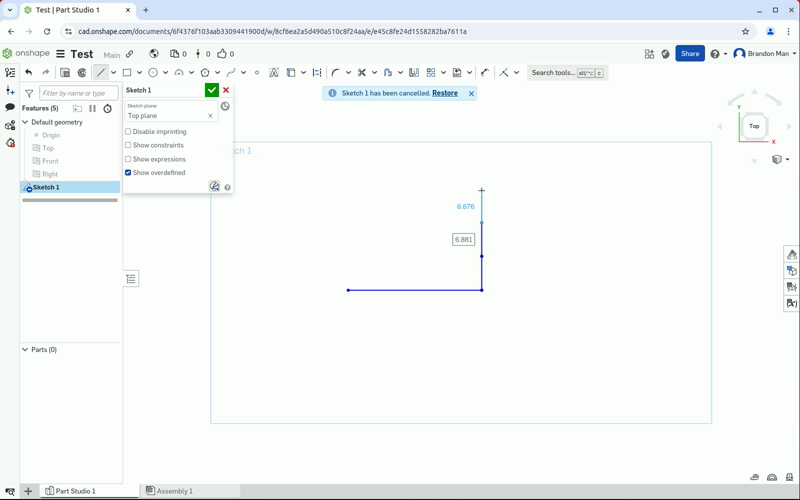
mouse_move(348, 190)
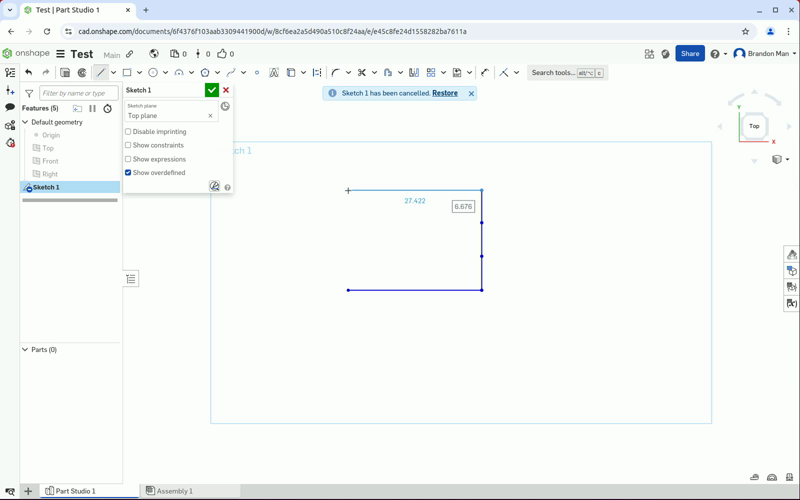
click(348, 190)
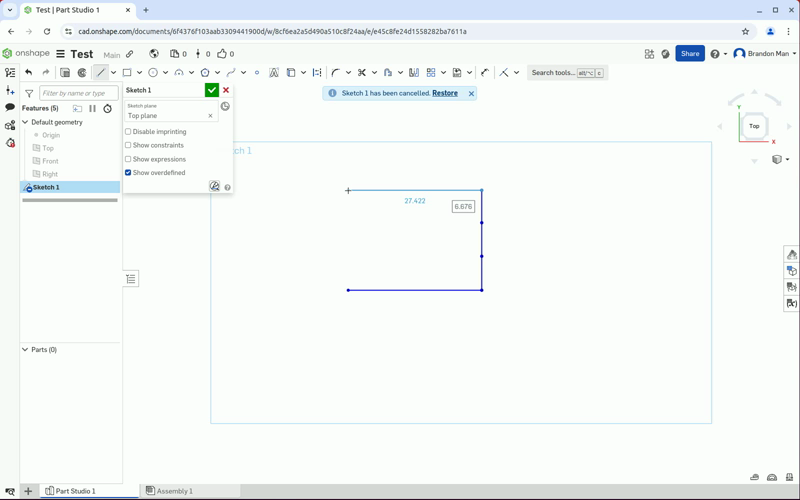
key_up(shift)
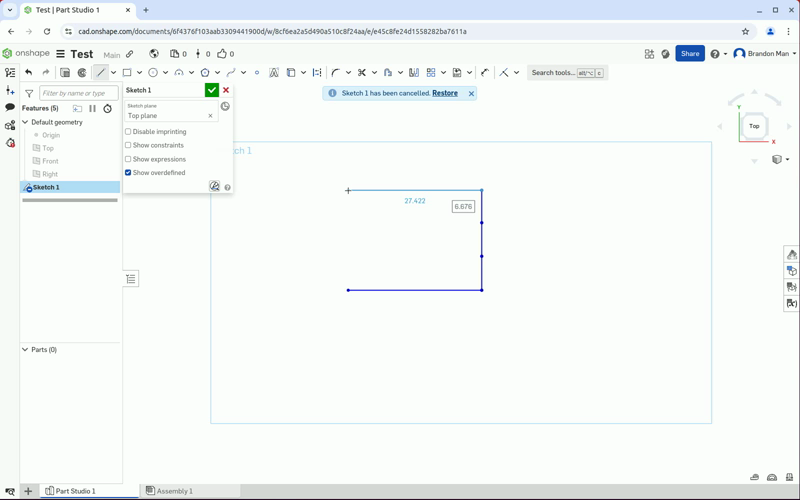
key_down(shift)
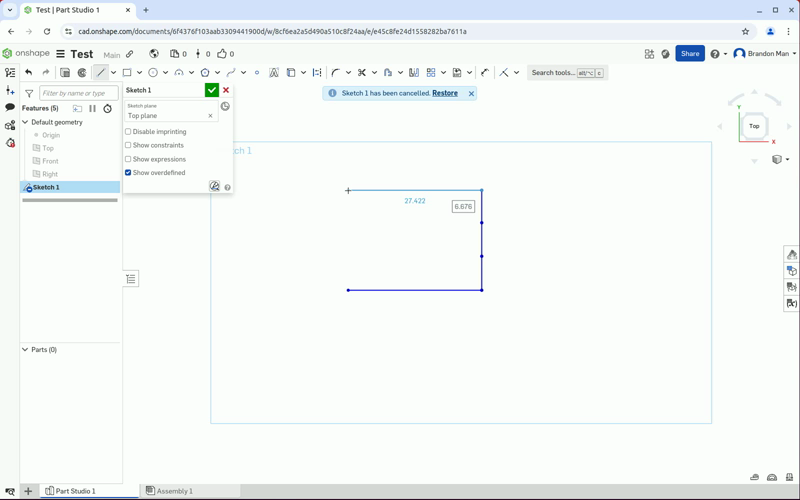
mouse_move(348, 290)
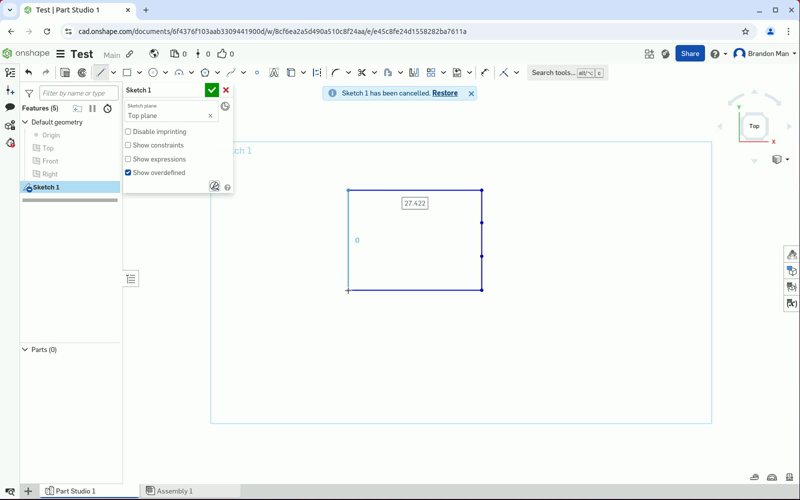
key_up(shift)
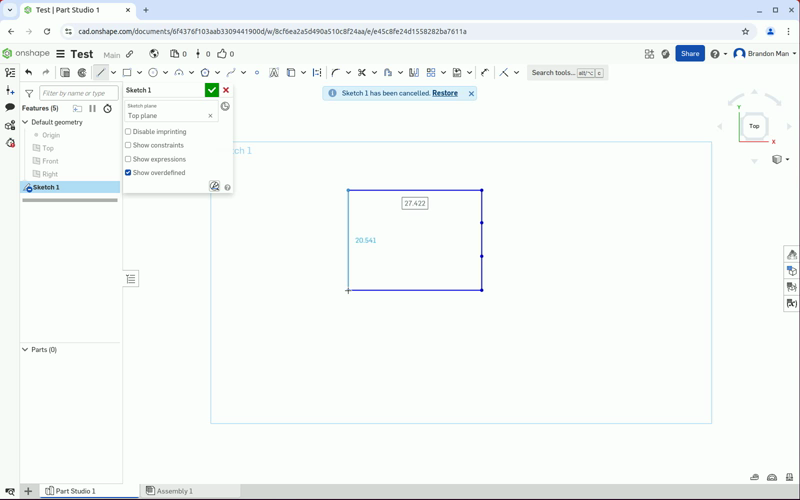
click(348, 290)
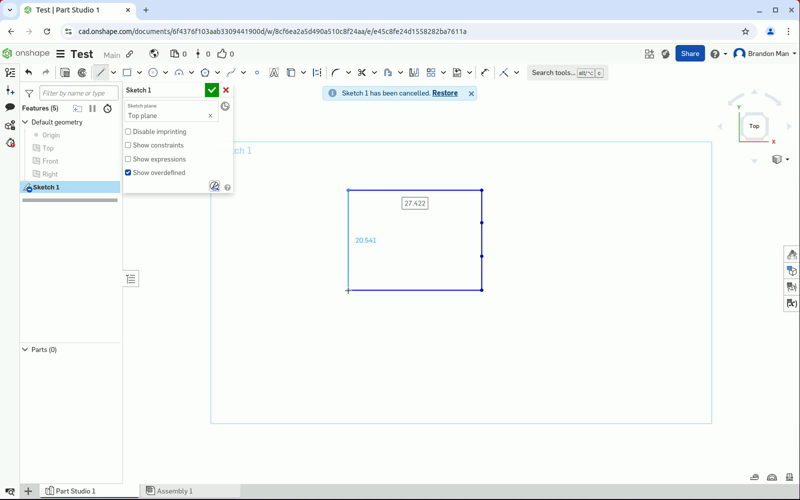
key(esc)
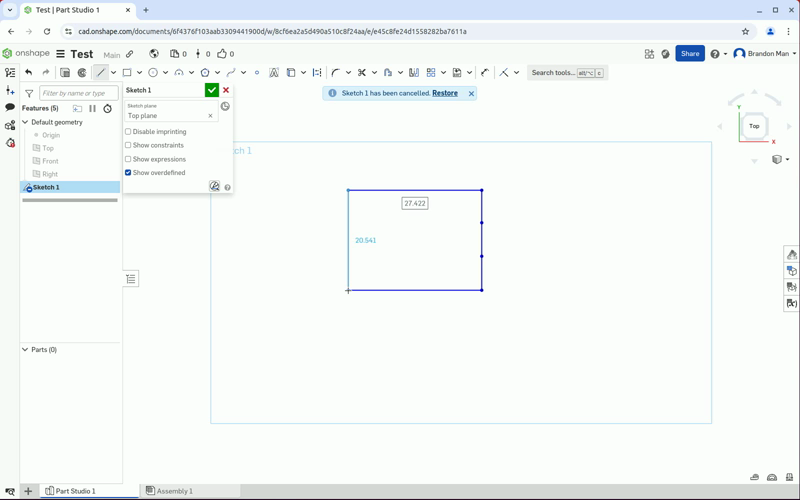
mouse_move(395, 209)
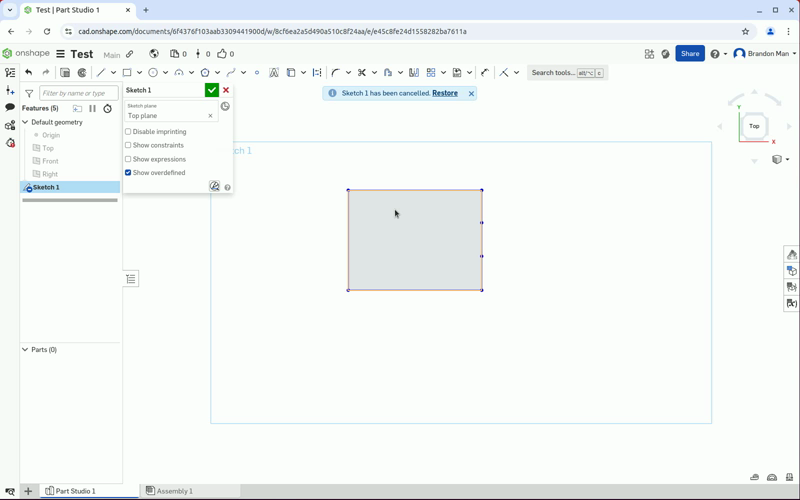
click(395, 209)
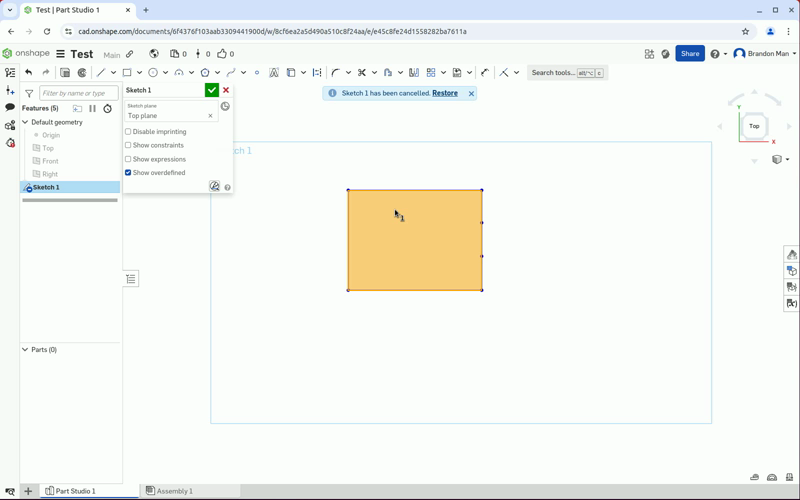
mouse_move(73, 352)
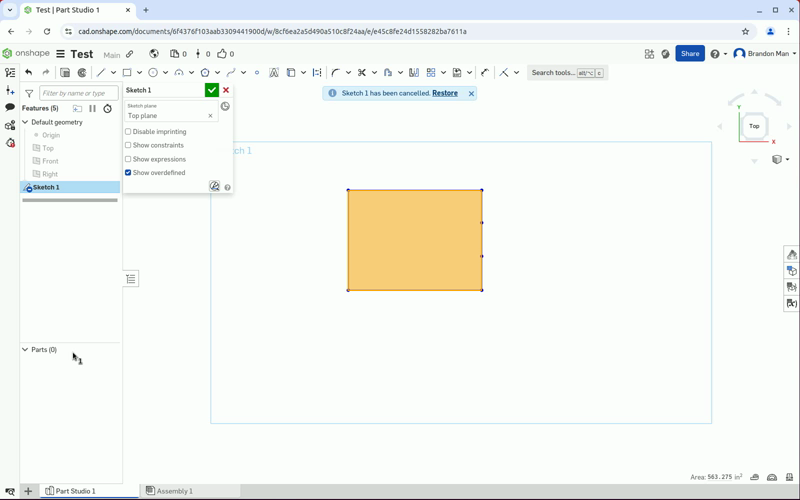
key(shift+y)
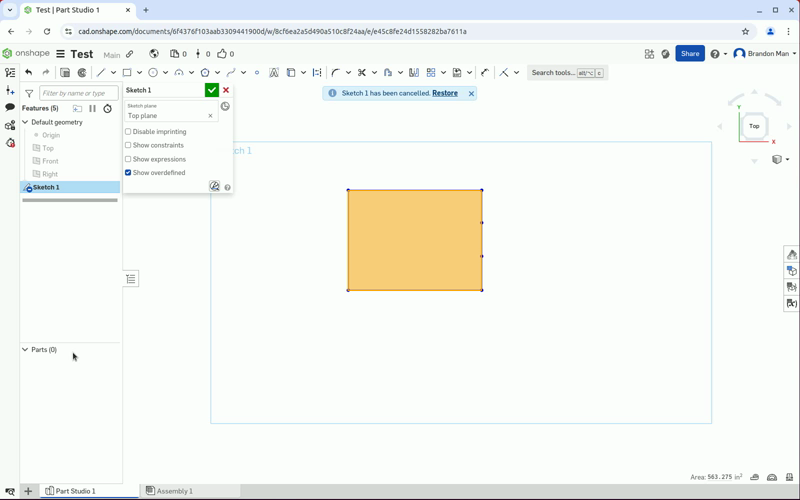
key(shift+e)
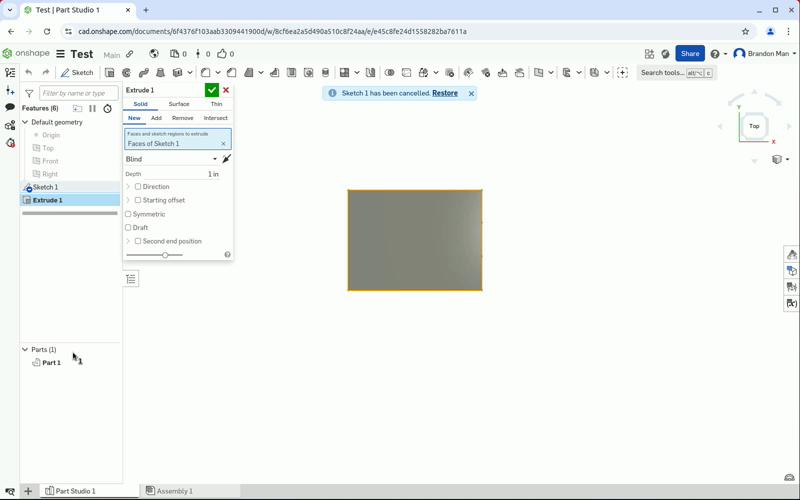
mouse_move(143, 106)
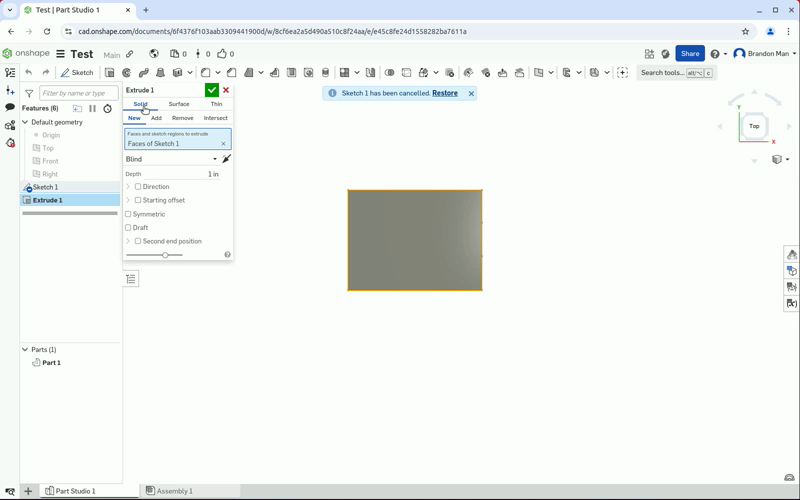
click(143, 106)
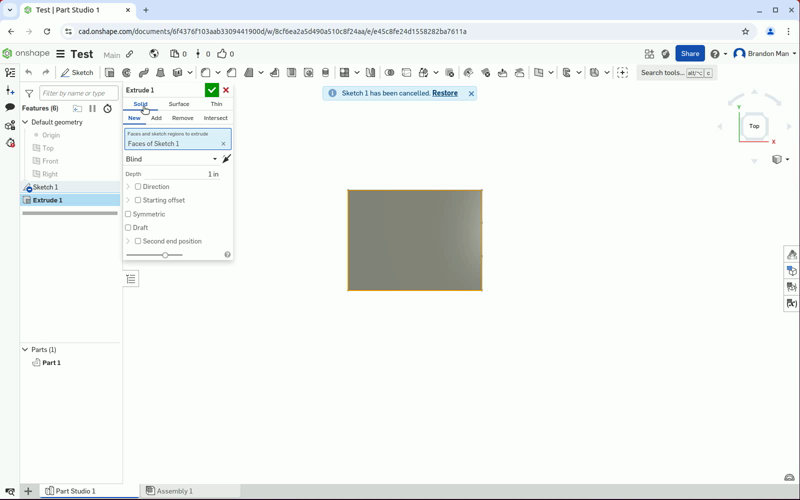
mouse_move(137, 120)
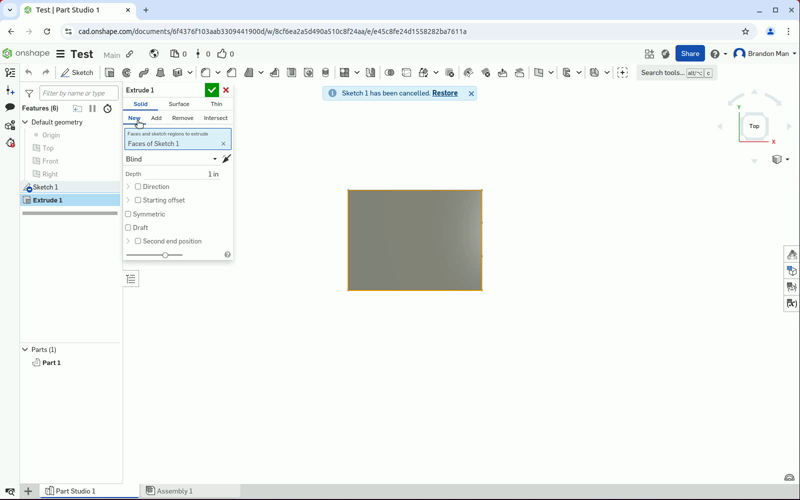
click(137, 120)
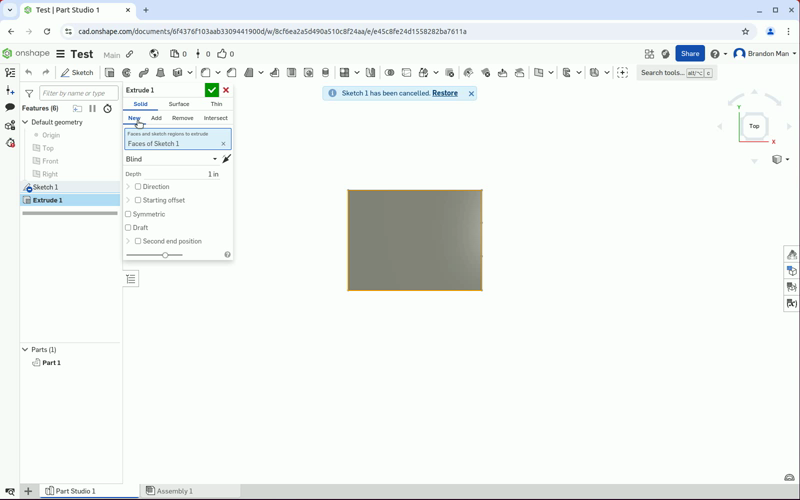
key(tab, 4)
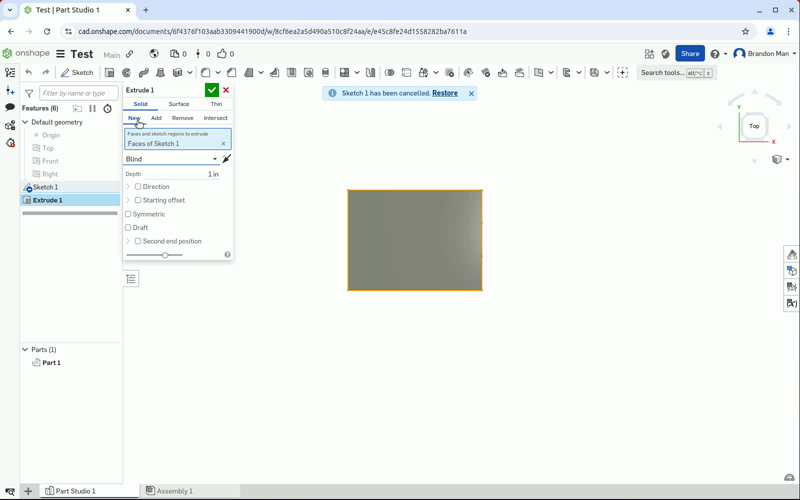
text(13.721)
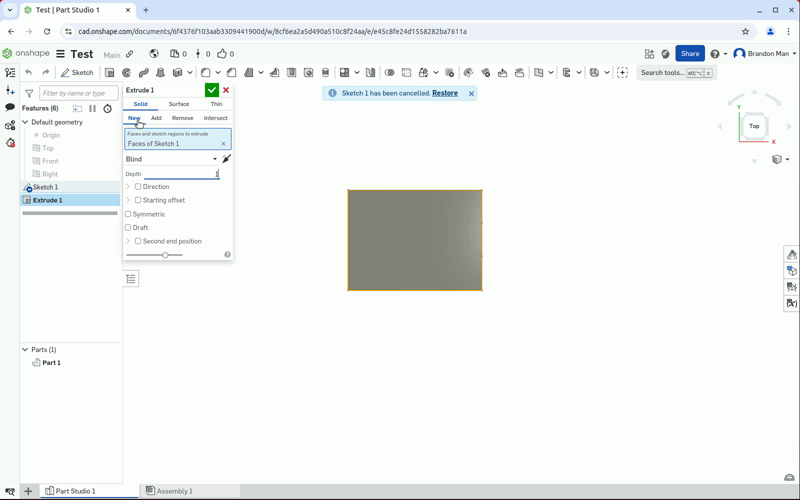
key(enter)
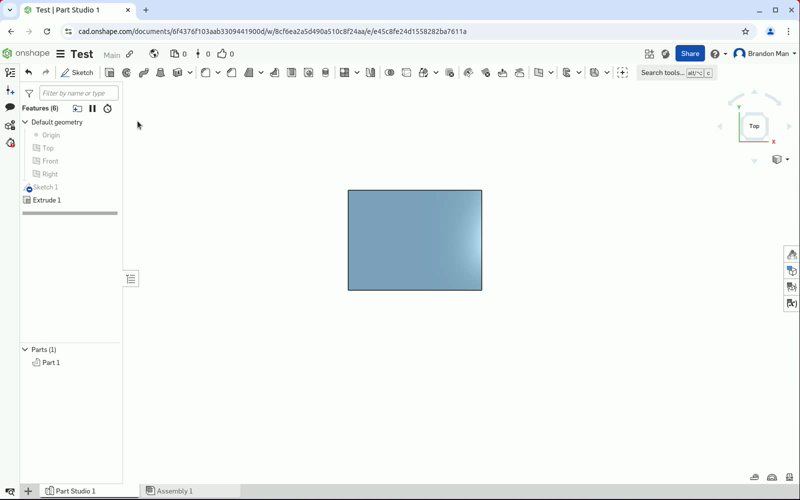
key(shift+h)
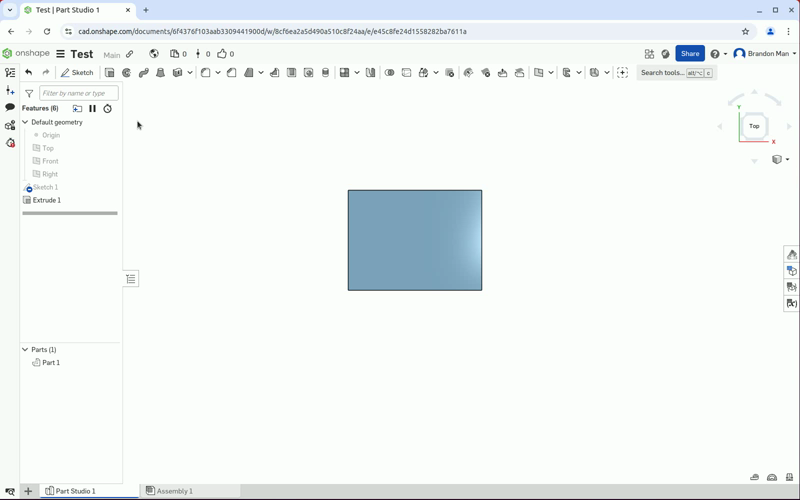
key(shift+h)
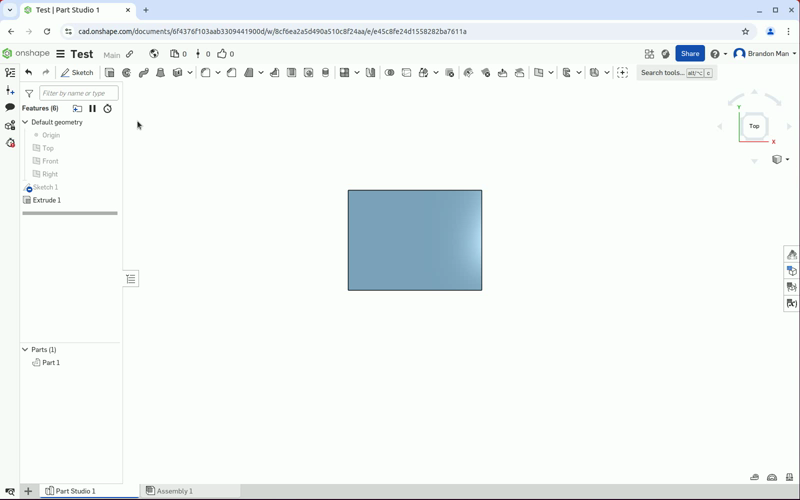
mouse_move(73, 189)
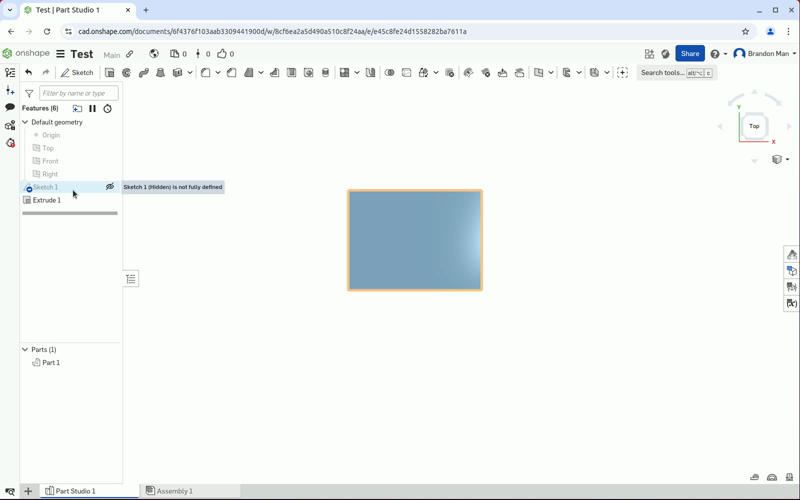
click(73, 189)
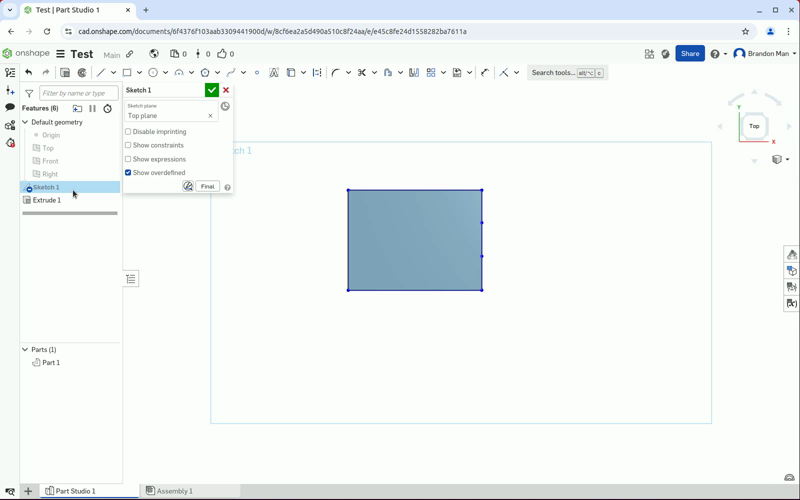
mouse_move(229, 92)
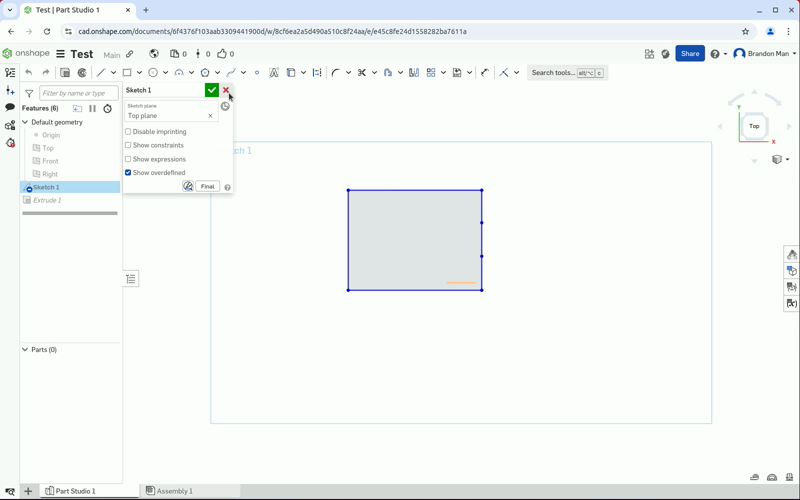
click(229, 92)
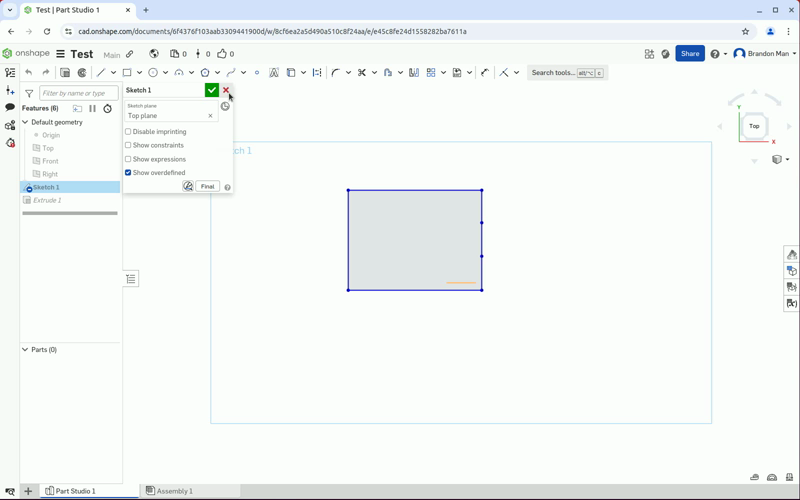
key(shift+s)
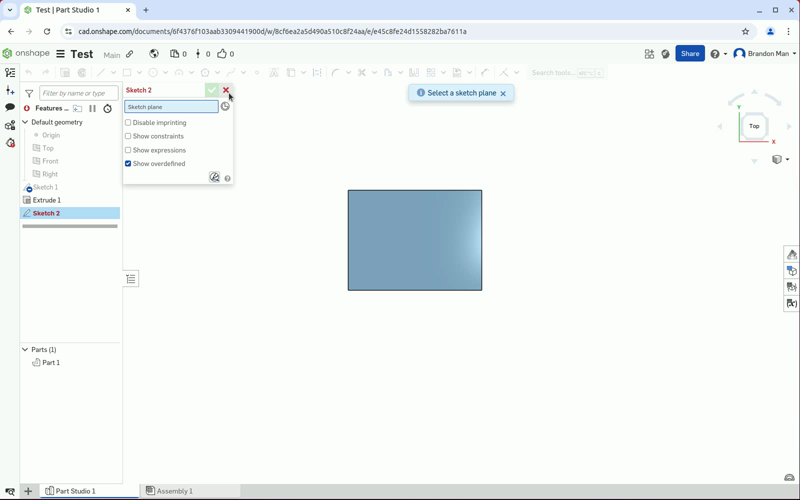
mouse_move(73, 150)
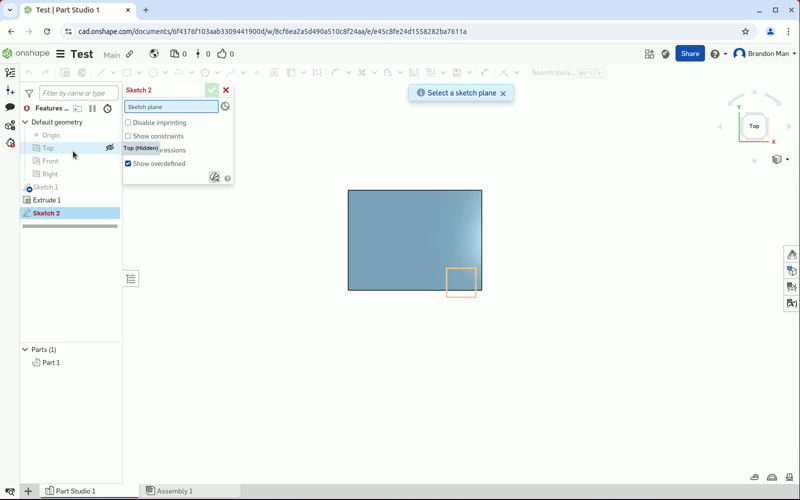
click(73, 150)
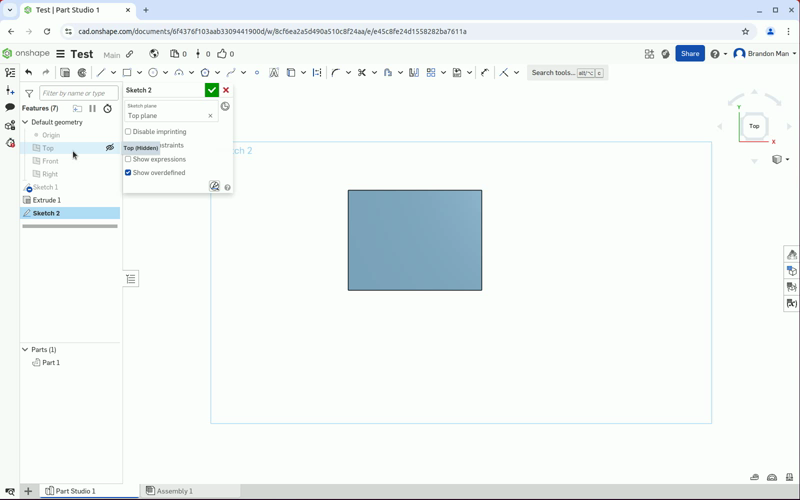
mouse_move(73, 352)
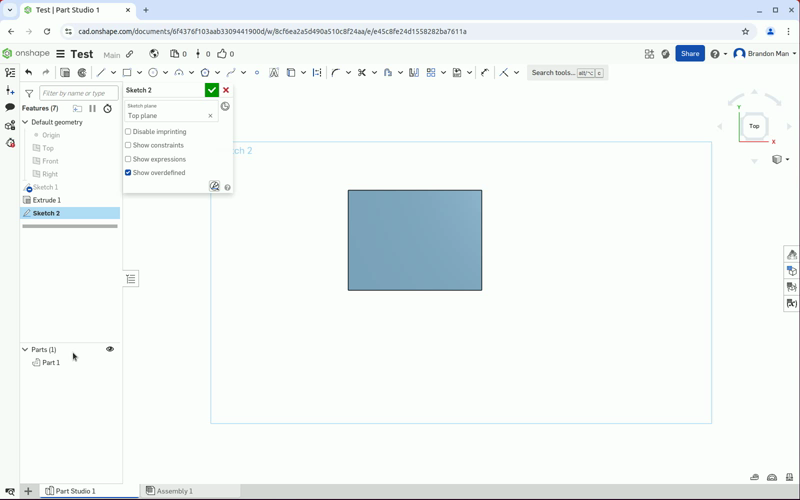
key(y)
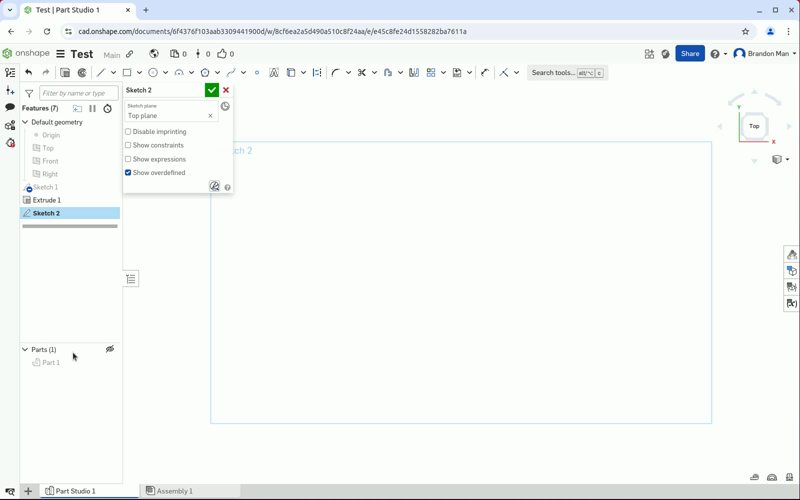
key(l)
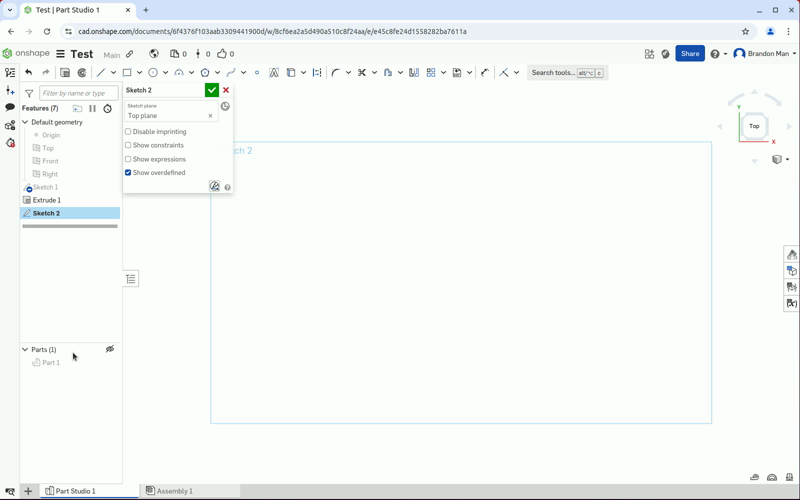
key_down(shift)
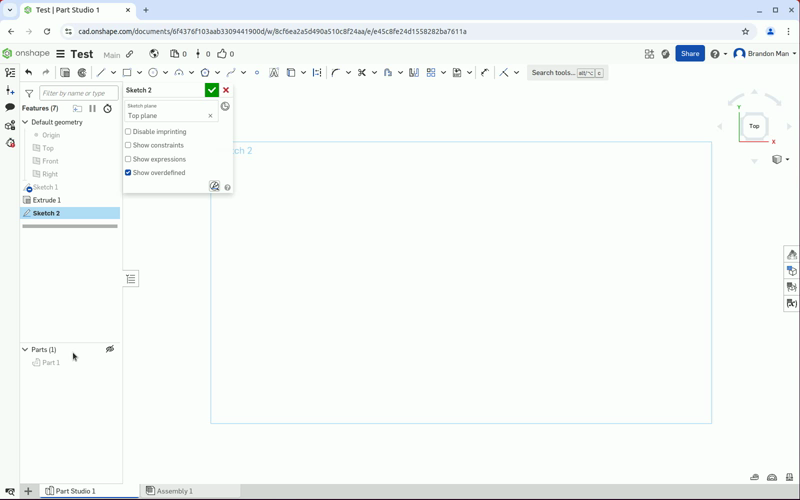
mouse_move(481, 257)
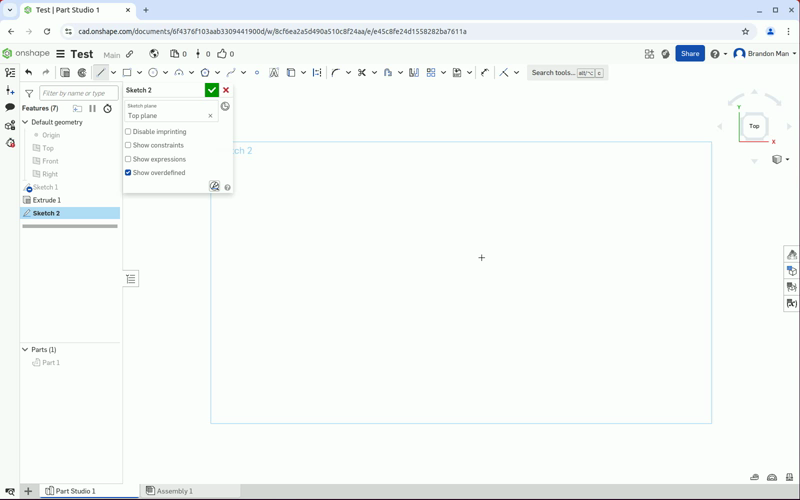
click(481, 257)
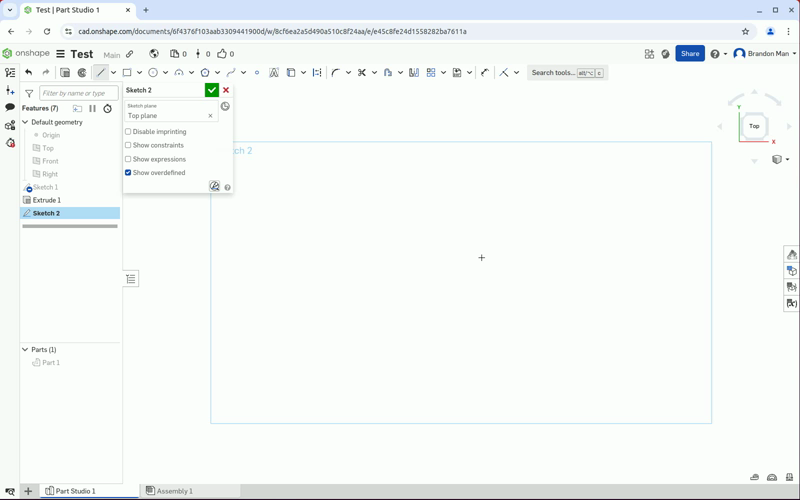
key_up(shift)
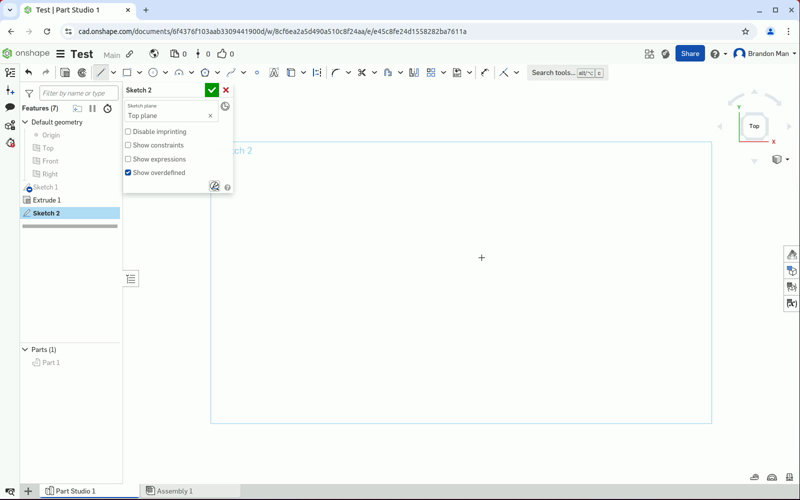
key_down(shift)
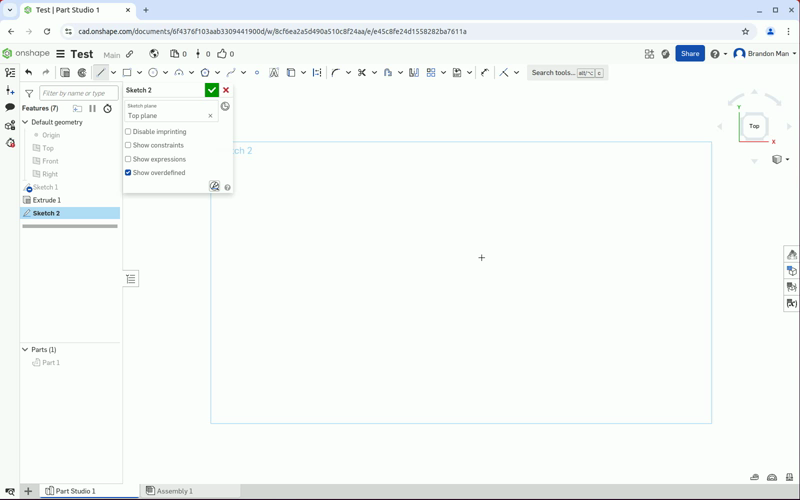
mouse_move(549, 291)
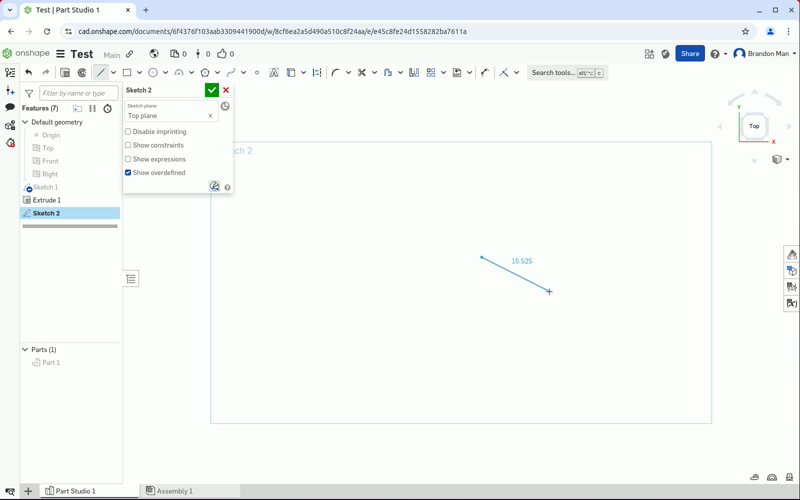
click(549, 291)
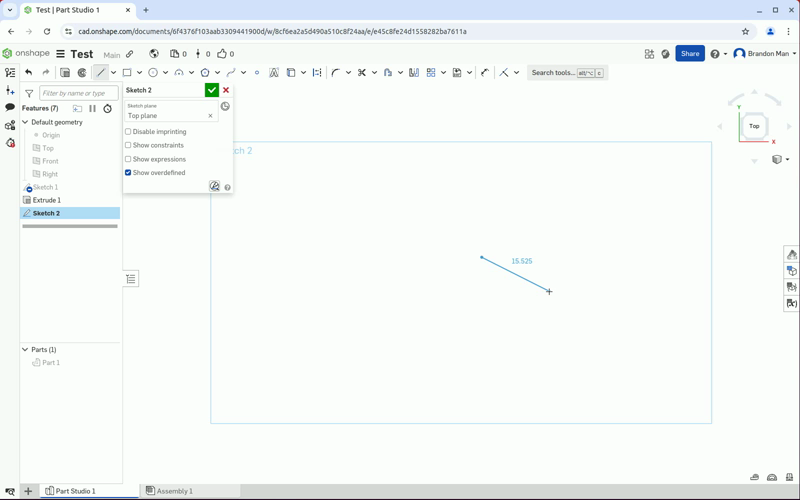
key_up(shift)
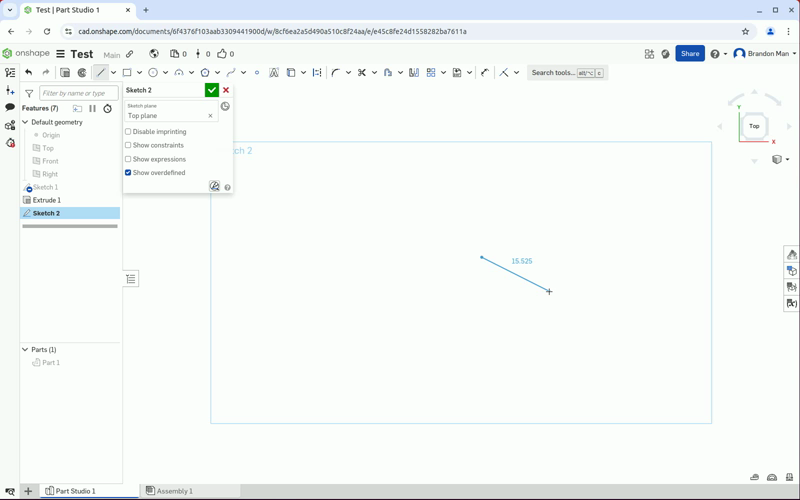
key_down(shift)
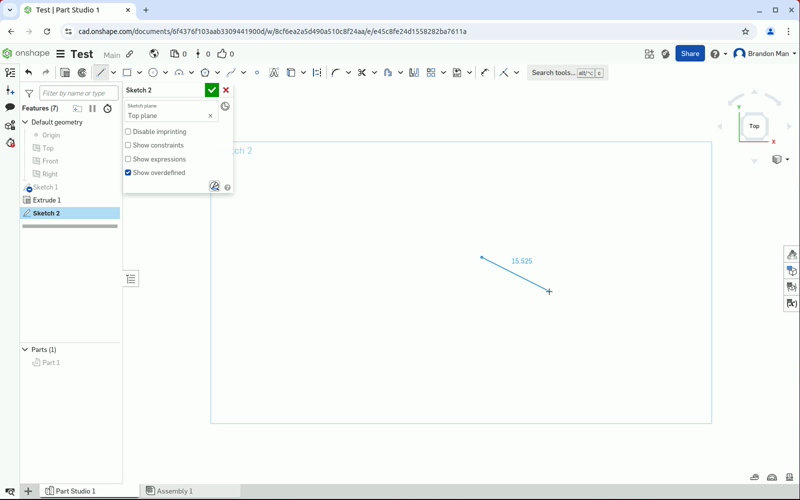
mouse_move(549, 189)
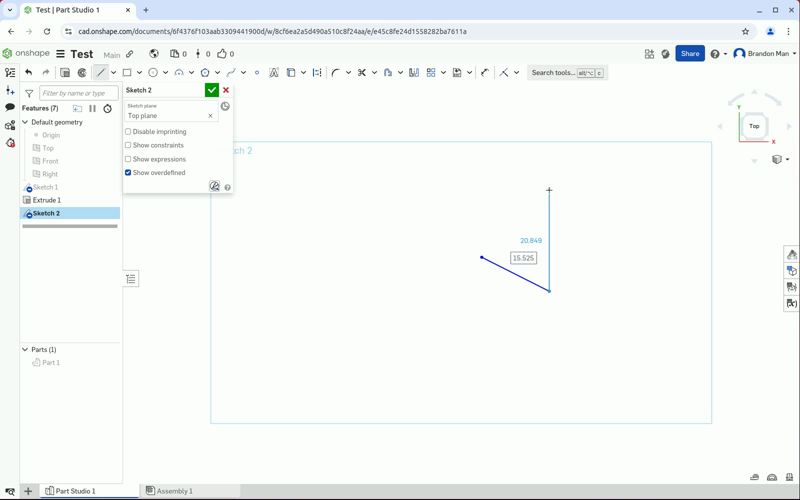
click(549, 189)
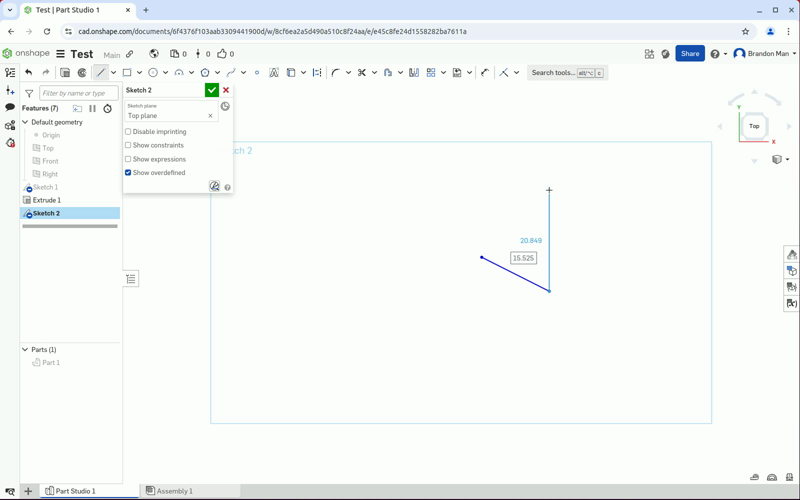
key_up(shift)
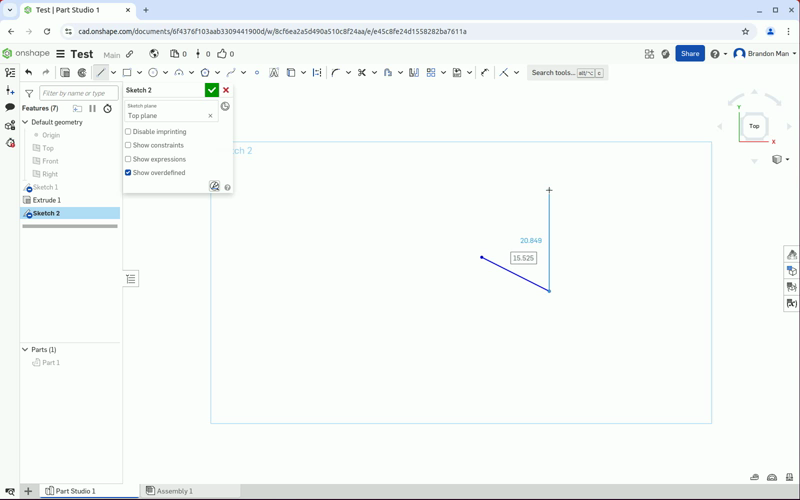
key_down(shift)
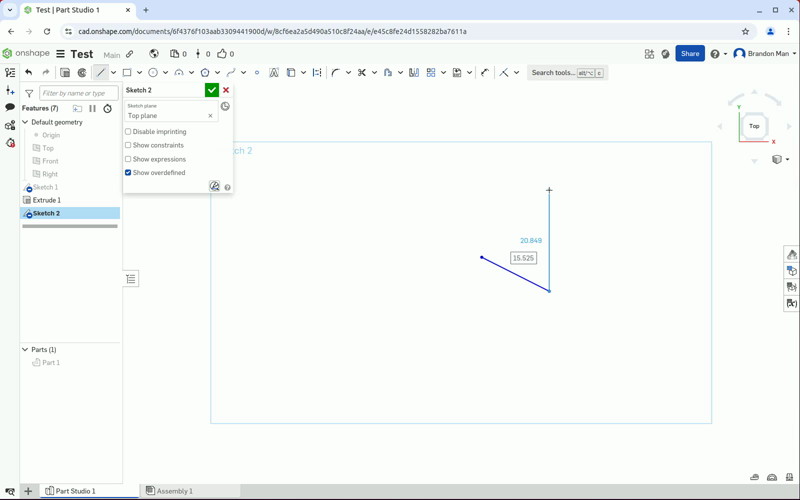
mouse_move(481, 223)
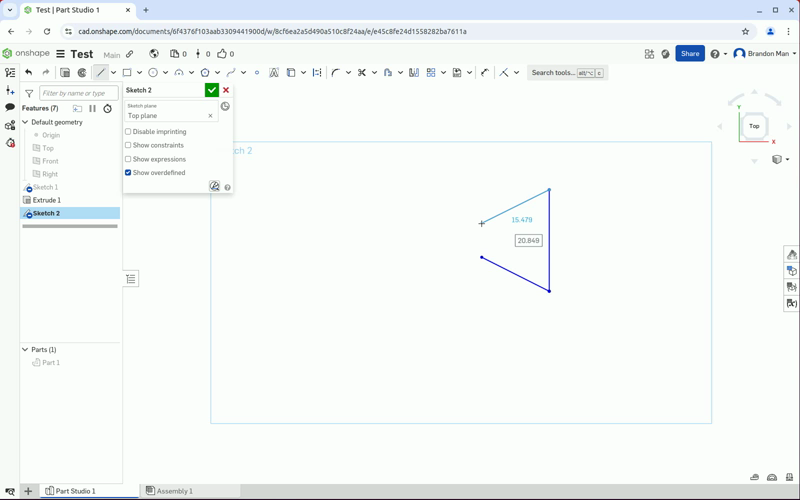
click(481, 223)
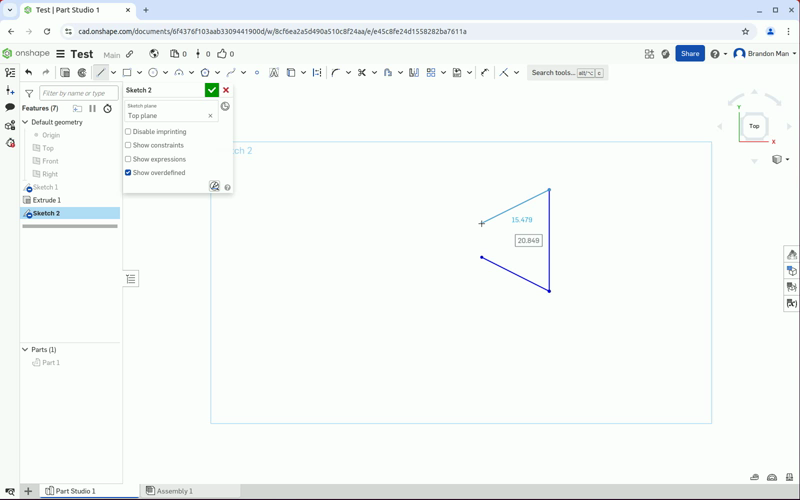
key_up(shift)
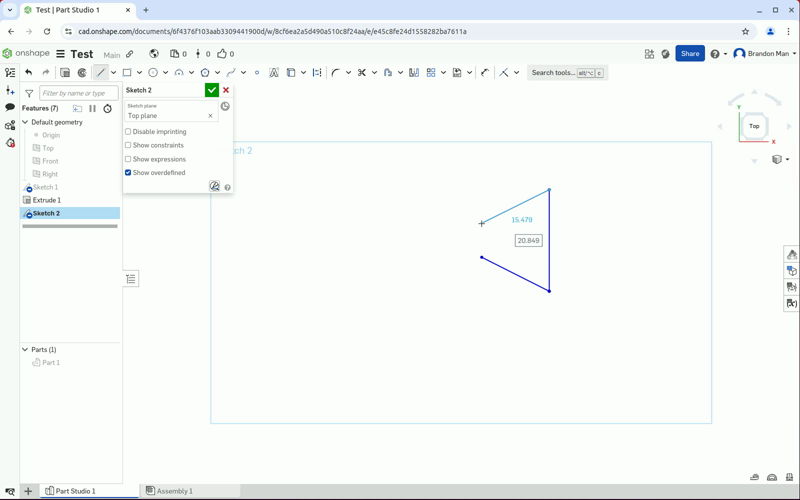
mouse_move(511, 223)
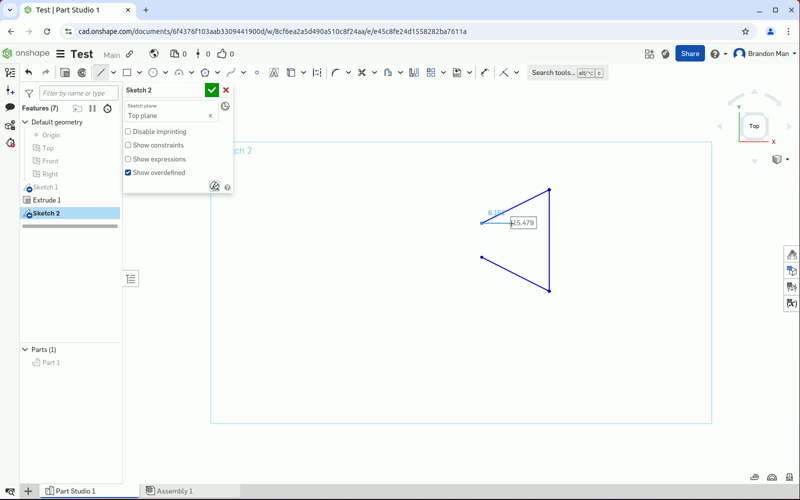
key_down(shift)
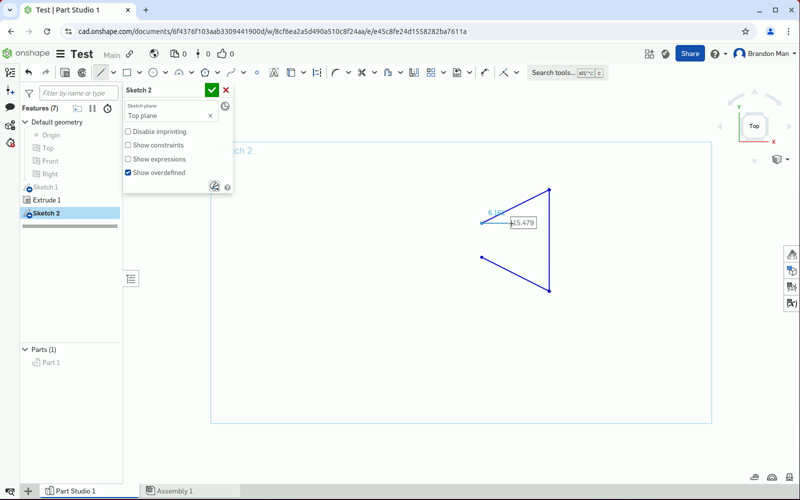
mouse_move(481, 257)
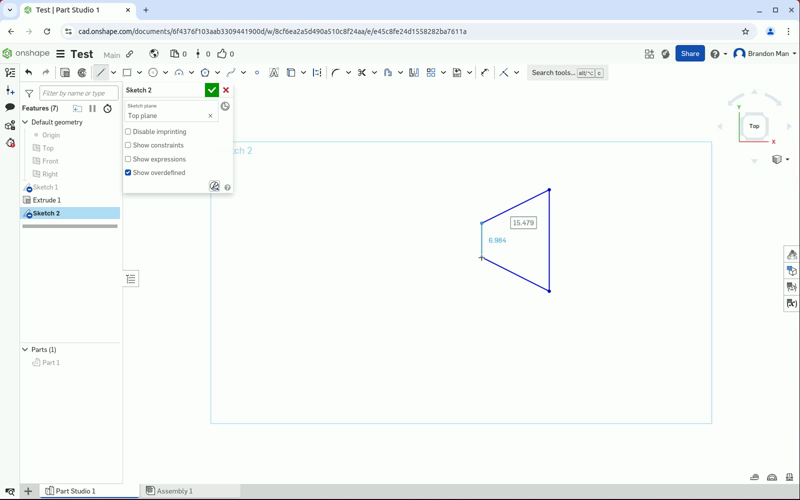
key_up(shift)
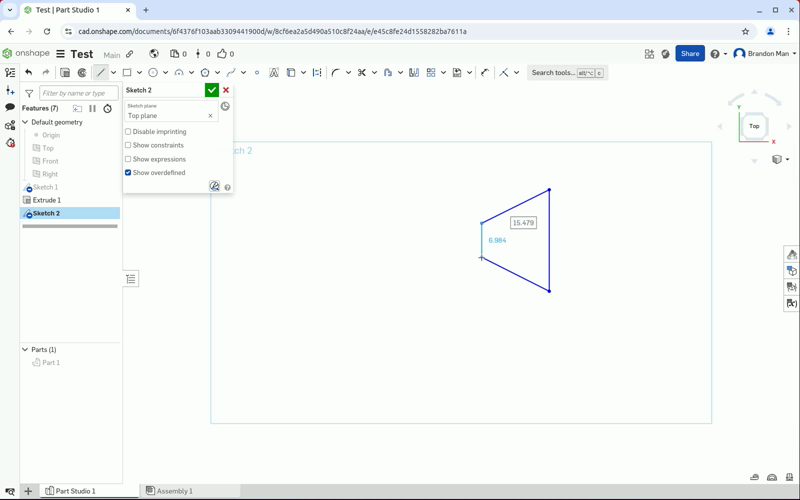
click(481, 257)
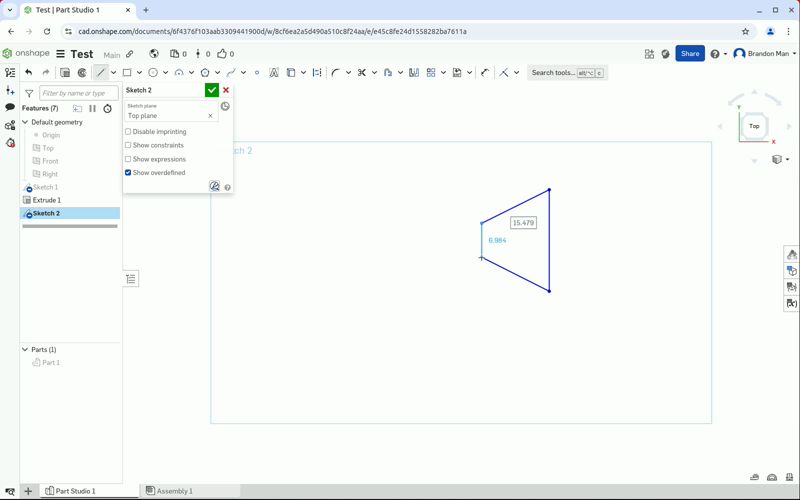
key(esc)
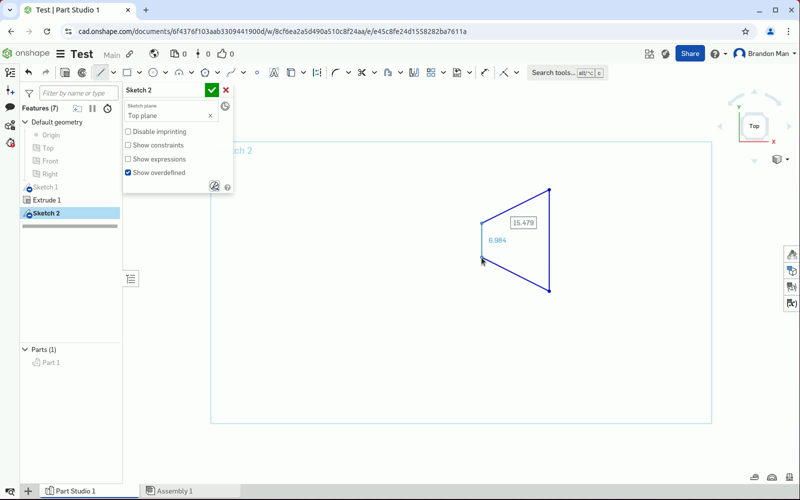
mouse_move(523, 210)
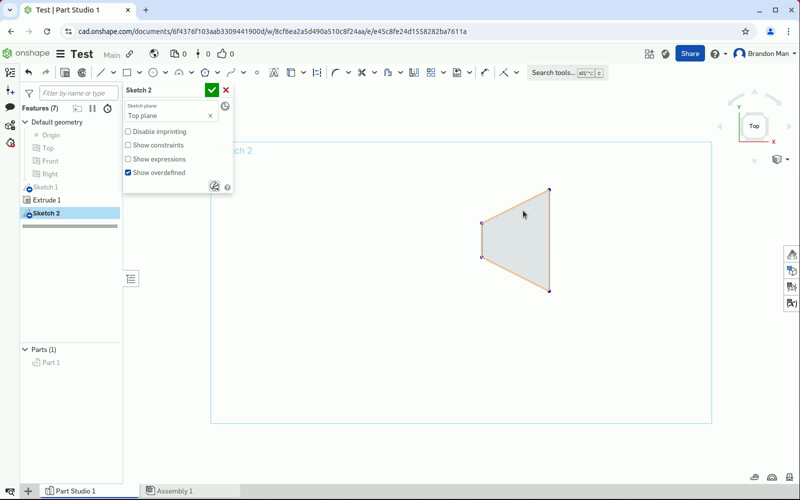
click(523, 210)
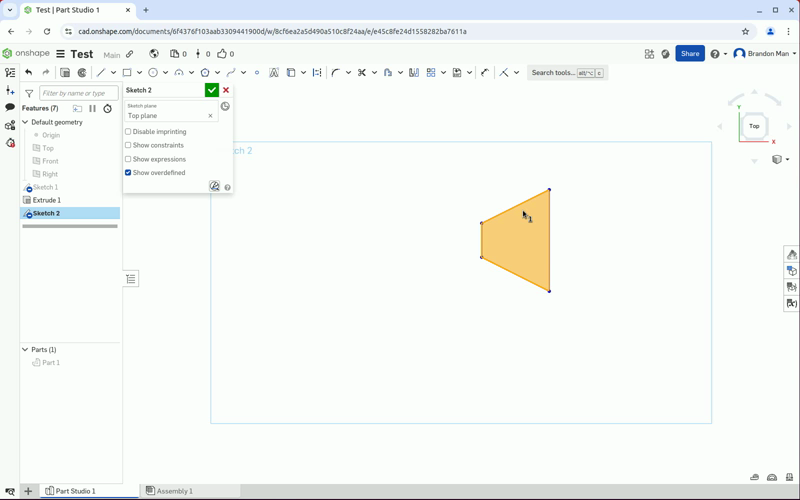
mouse_move(73, 352)
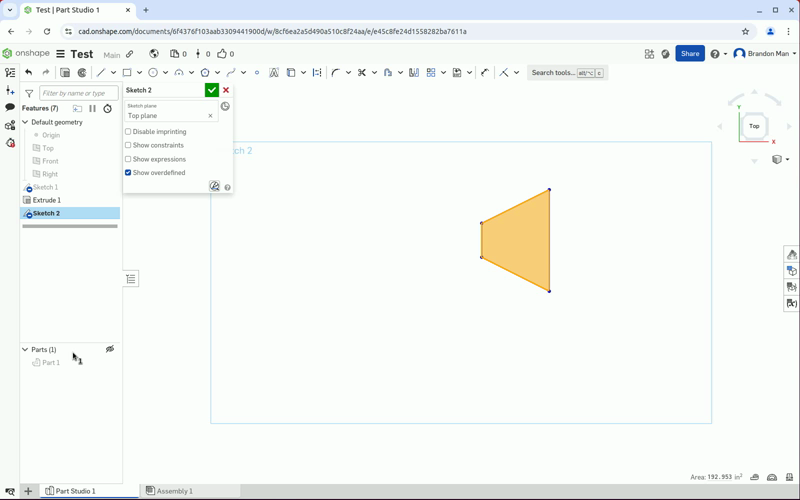
key(shift+y)
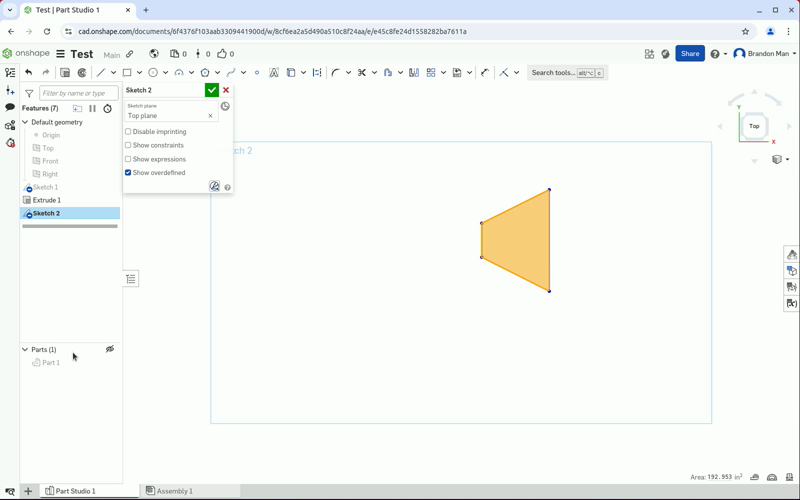
key(shift+e)
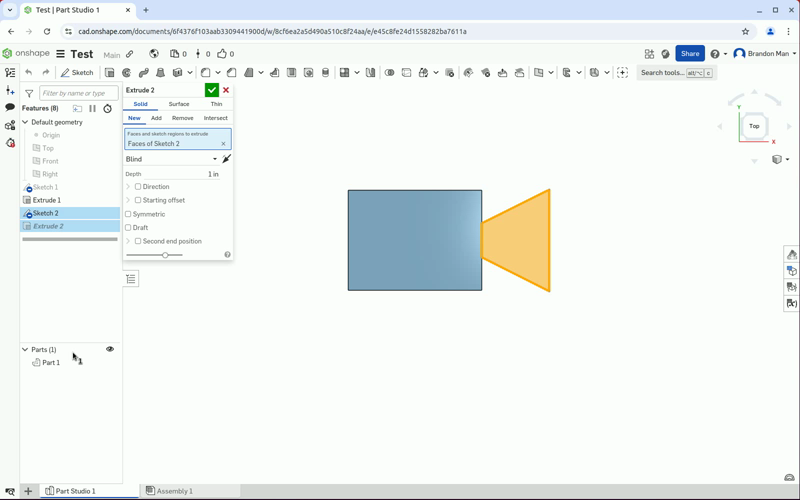
mouse_move(143, 106)
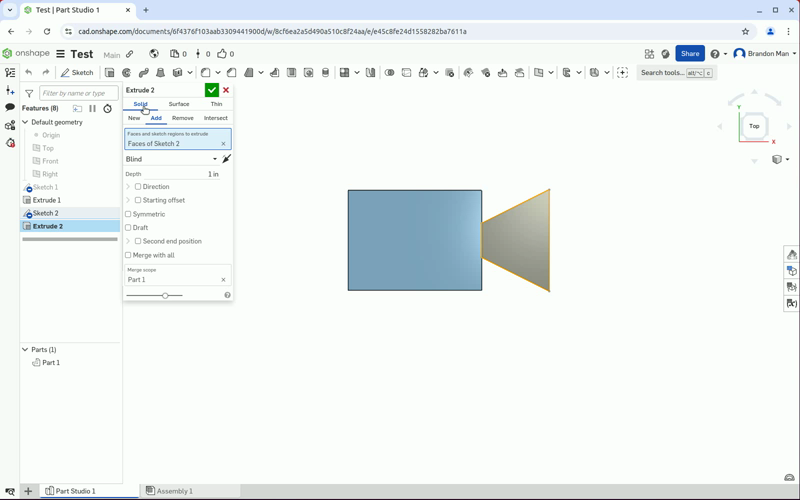
click(143, 106)
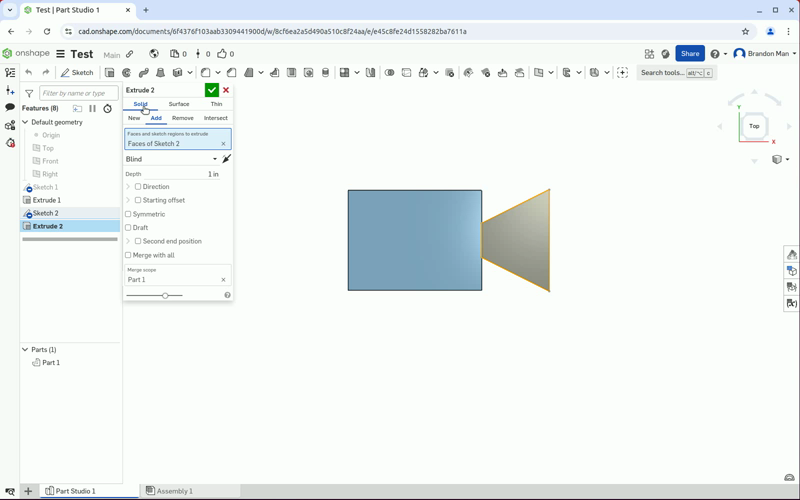
mouse_move(137, 120)
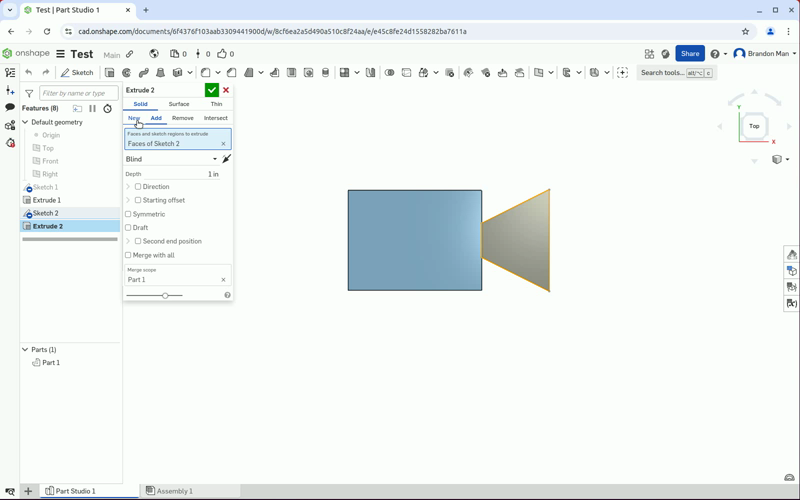
click(137, 120)
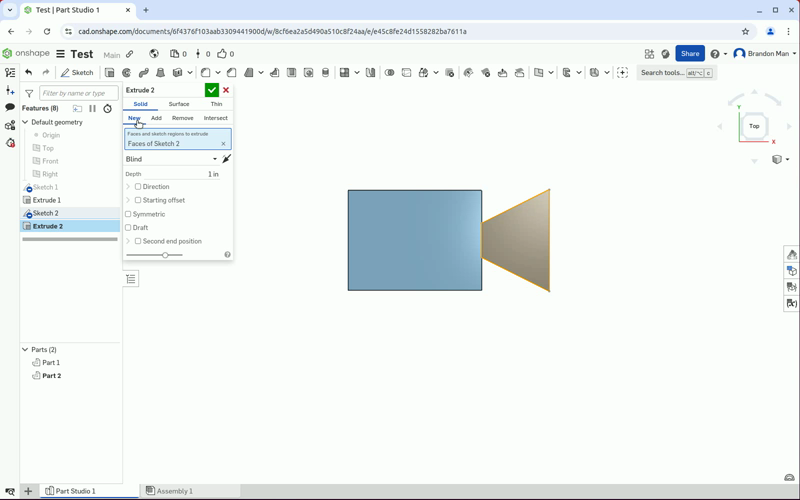
key(tab, 4)
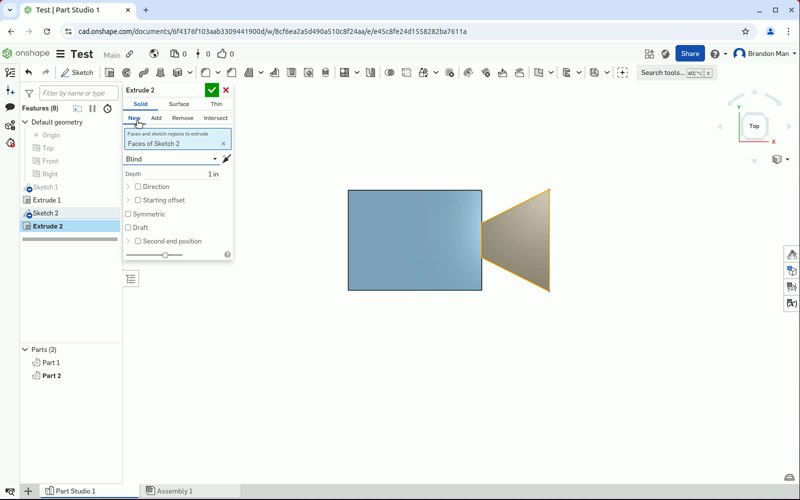
text(6.74)
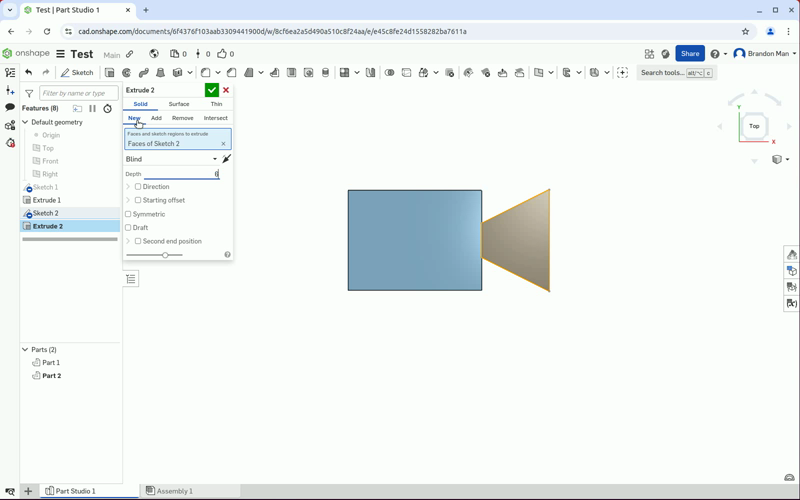
key(enter)
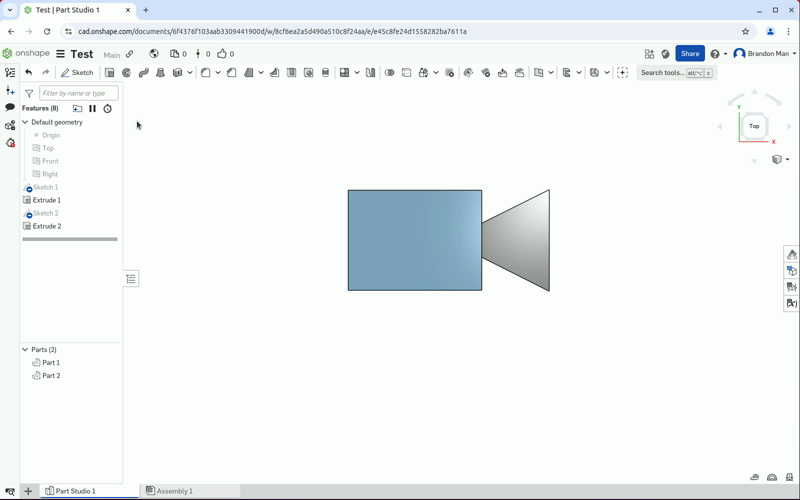
key(shift+h)
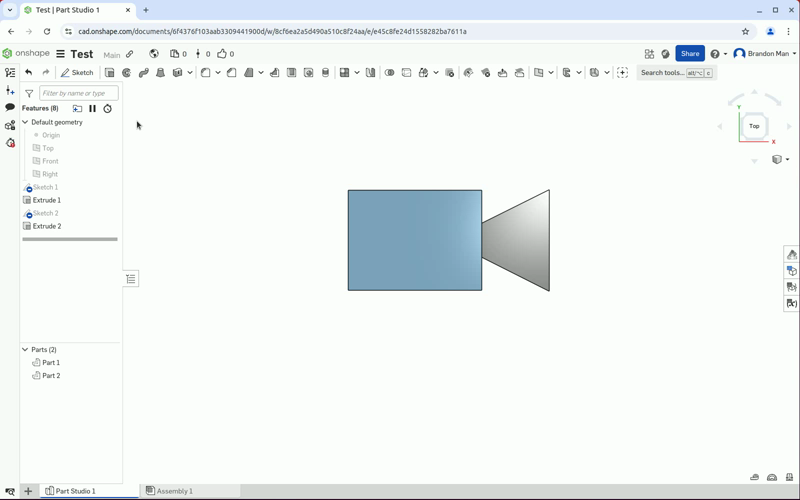
key(shift+h)
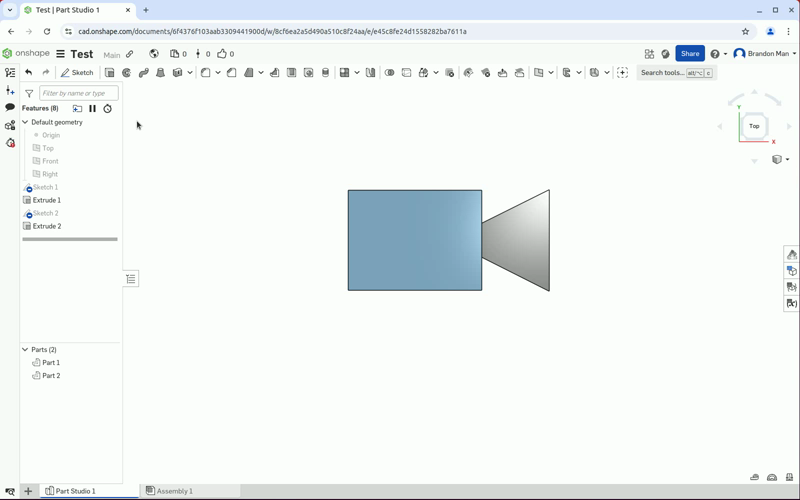
key(shift+7)
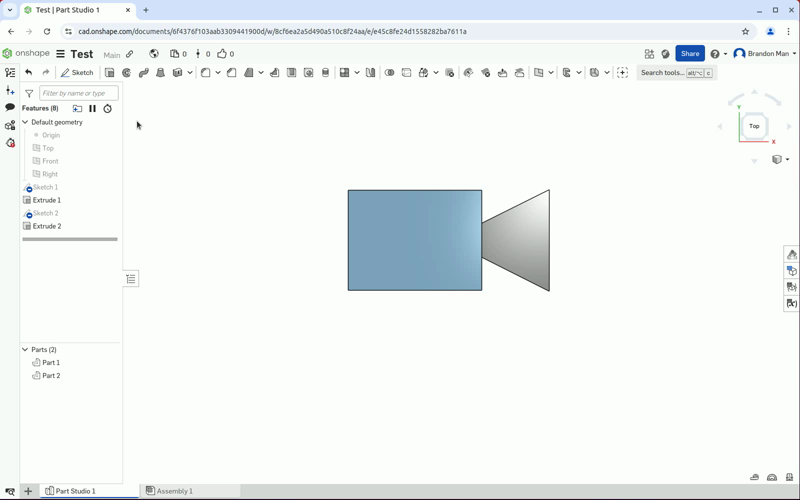
key(up, 3)
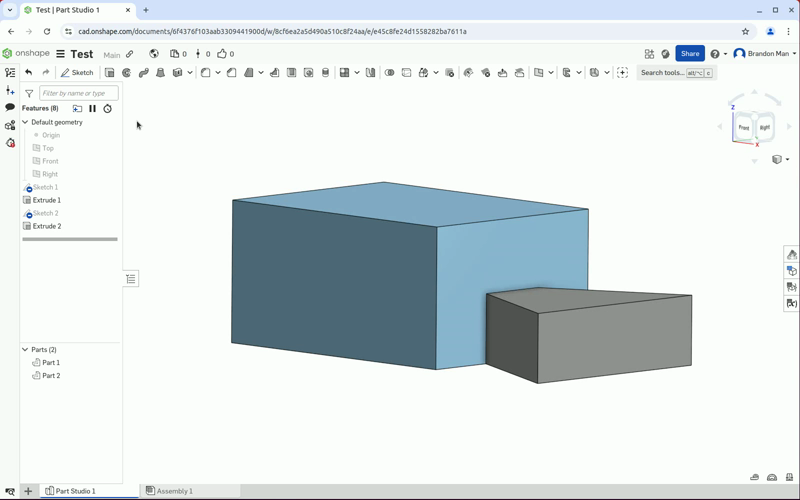
key(left, 3)
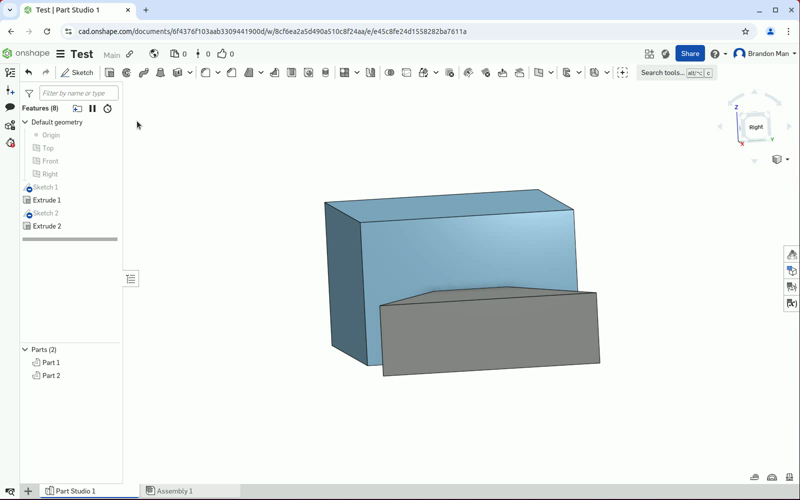
key(right, 3)
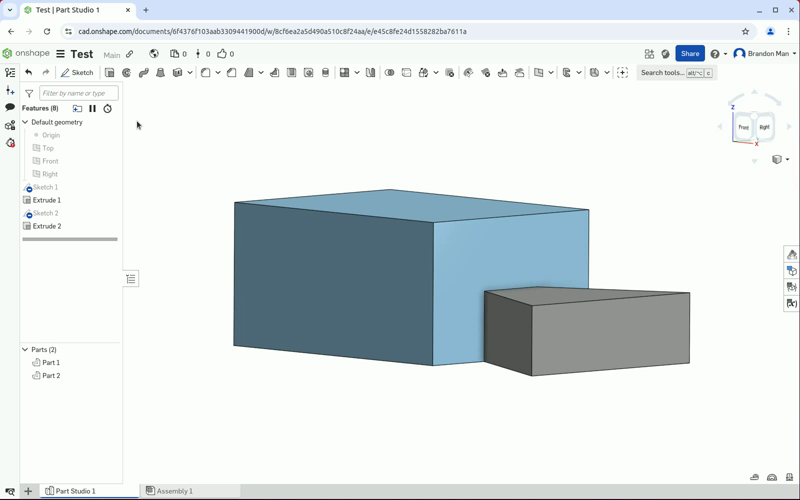
key(down, 3)
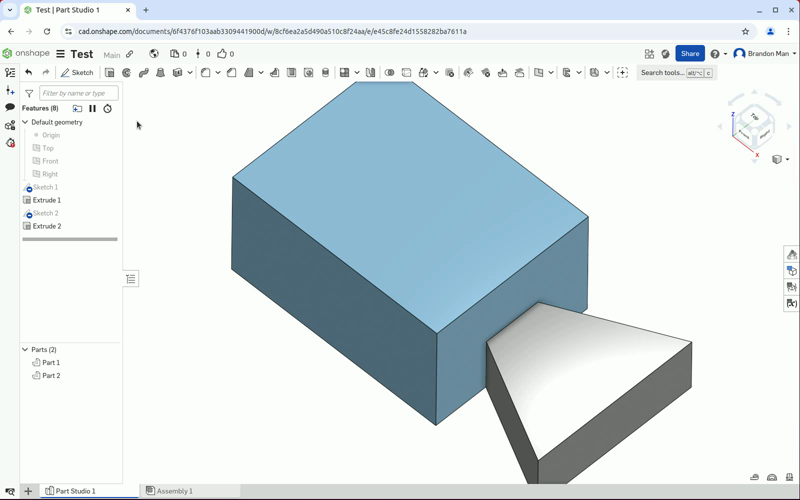
mouse_move(73, 189)
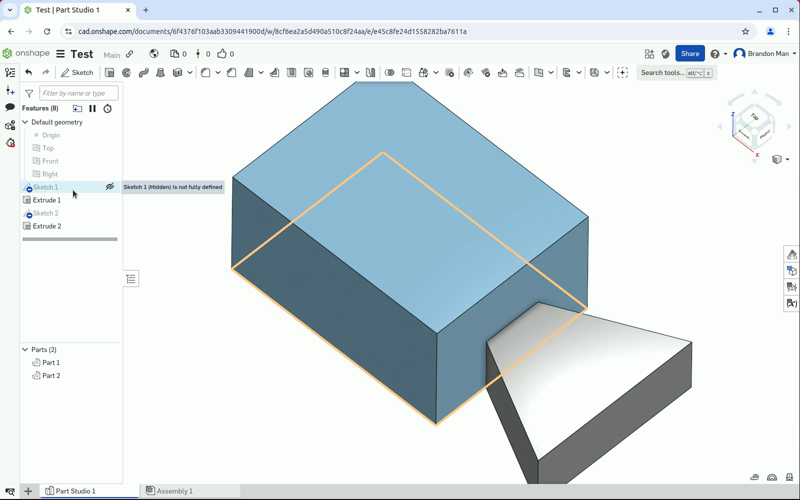
click(73, 189)